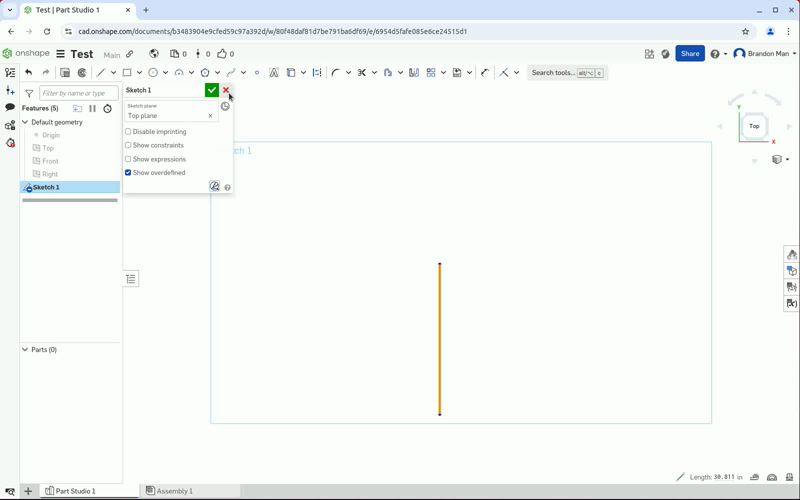
key(shift+h)
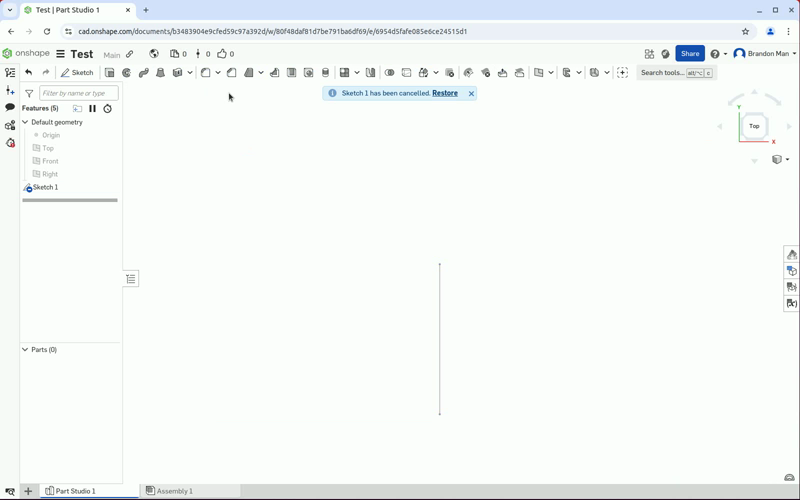
key(shift+s)
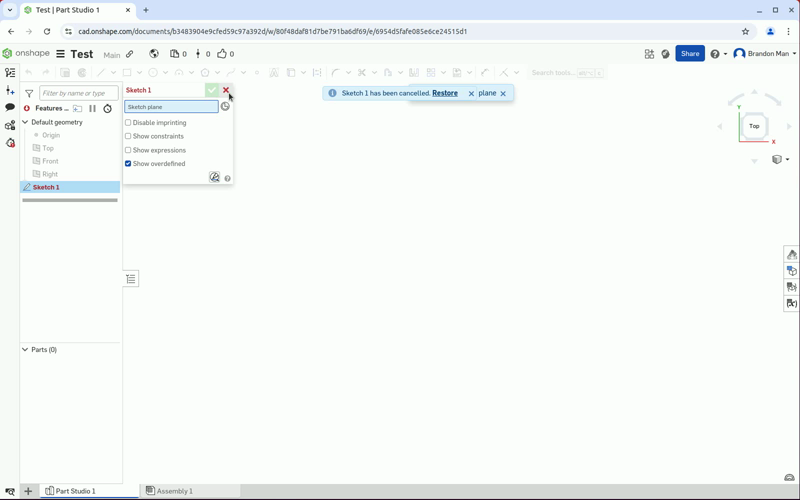
mouse_move(73, 150)
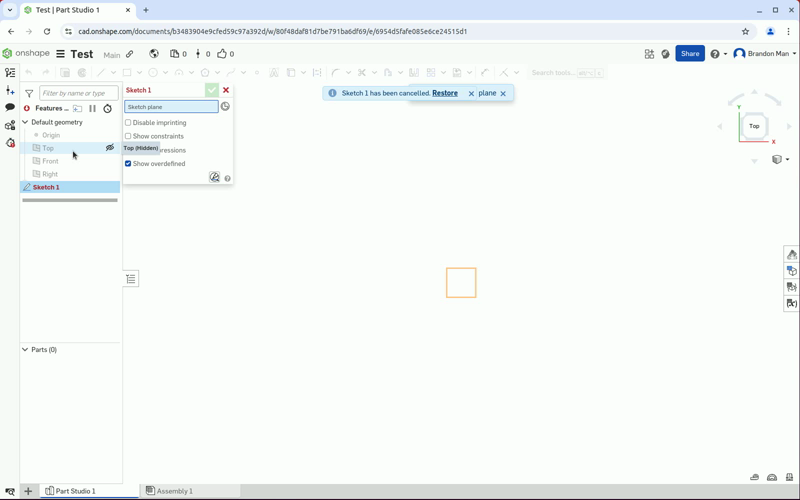
click(73, 150)
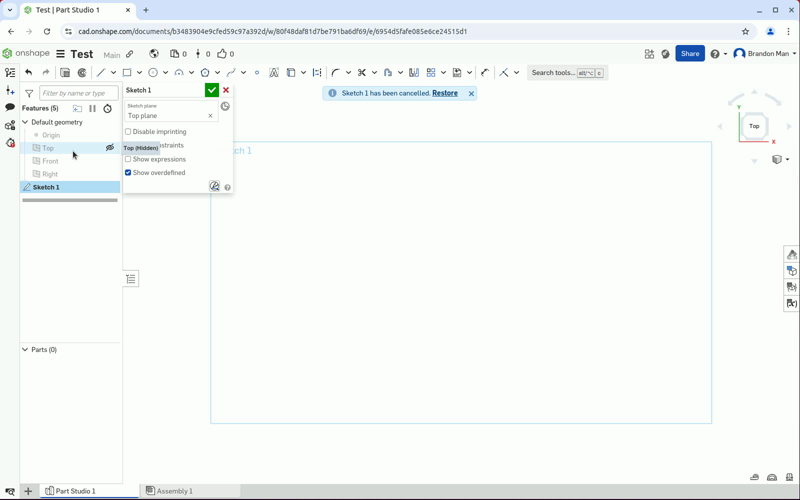
mouse_move(73, 352)
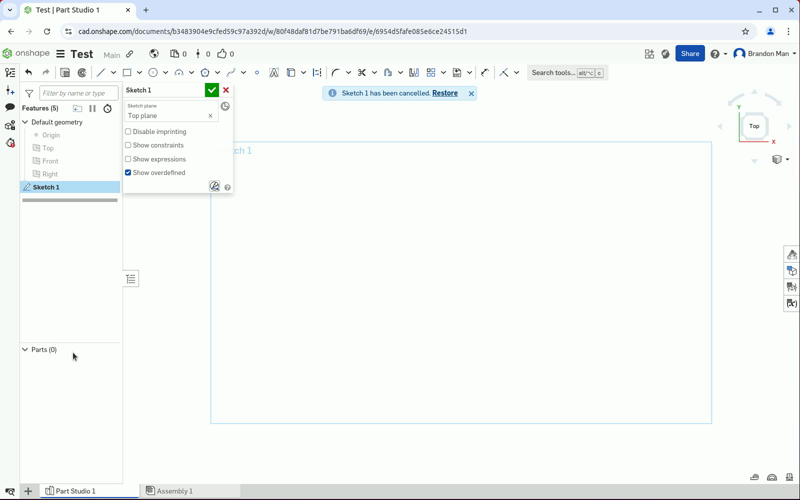
key(y)
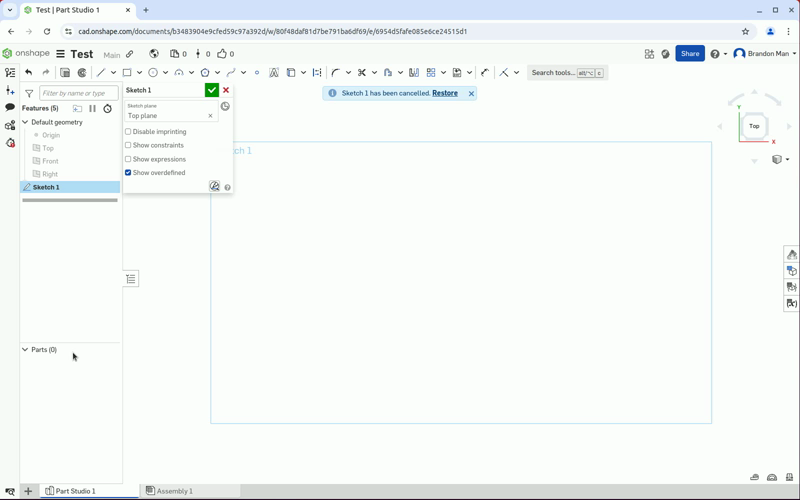
key(l)
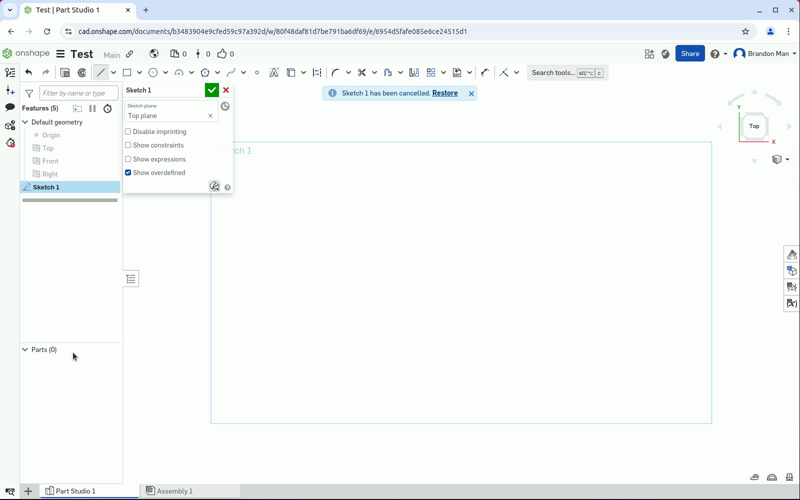
key_down(shift)
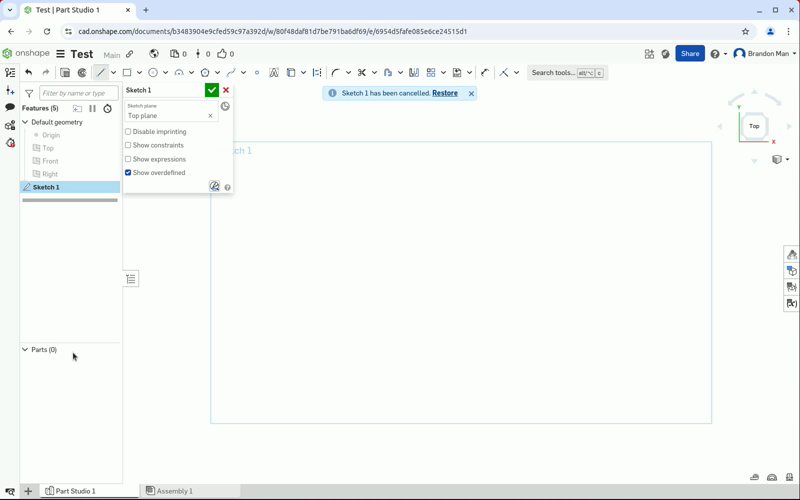
mouse_move(348, 365)
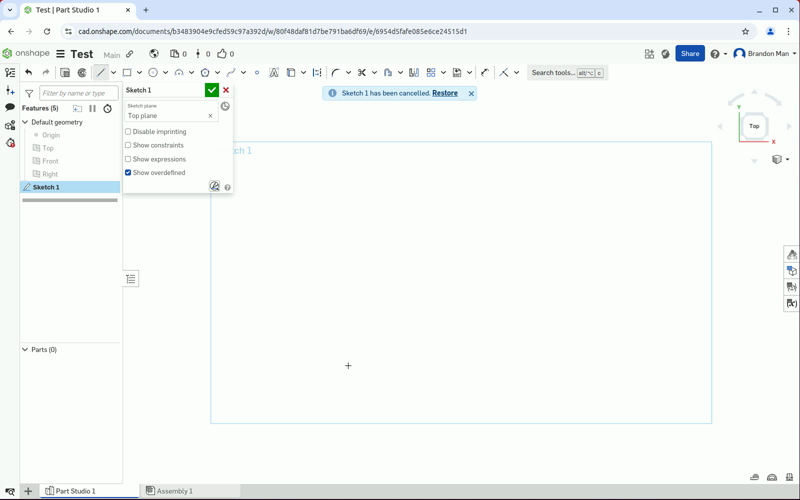
click(348, 365)
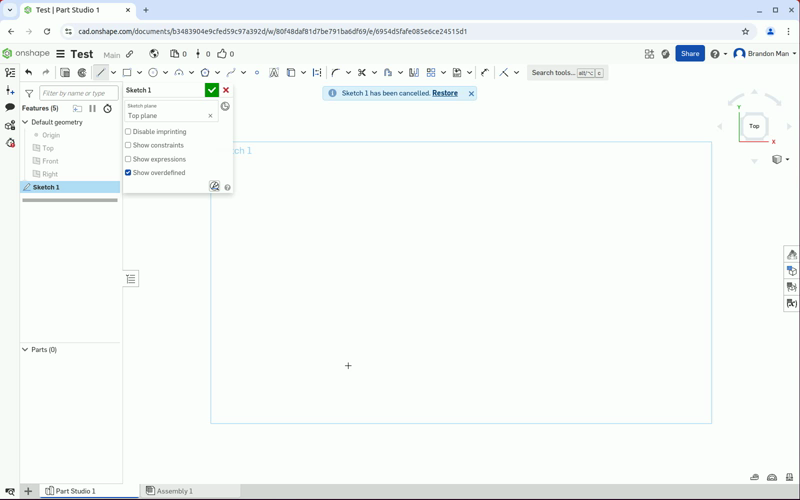
key_up(shift)
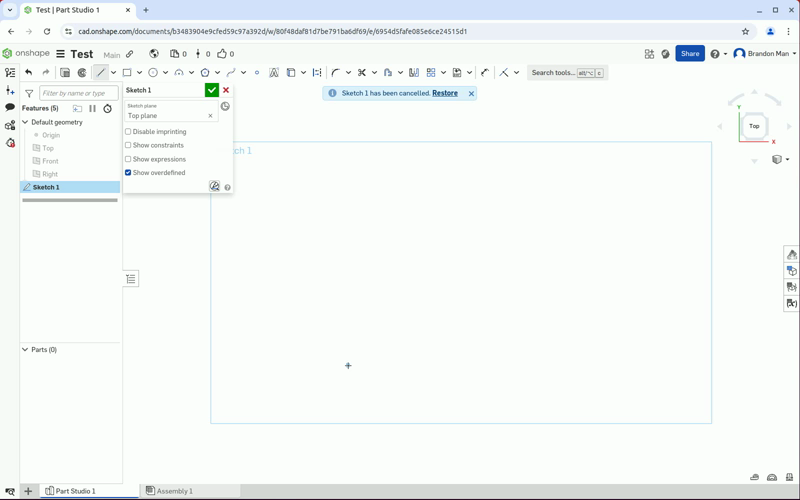
key_down(shift)
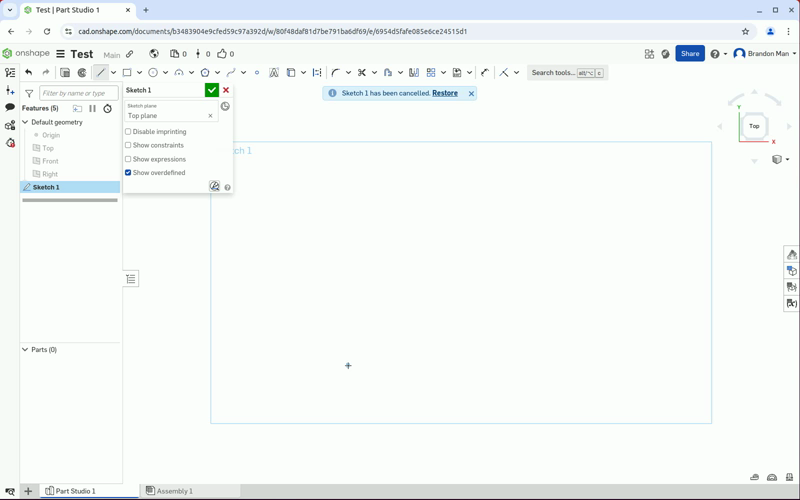
mouse_move(572, 365)
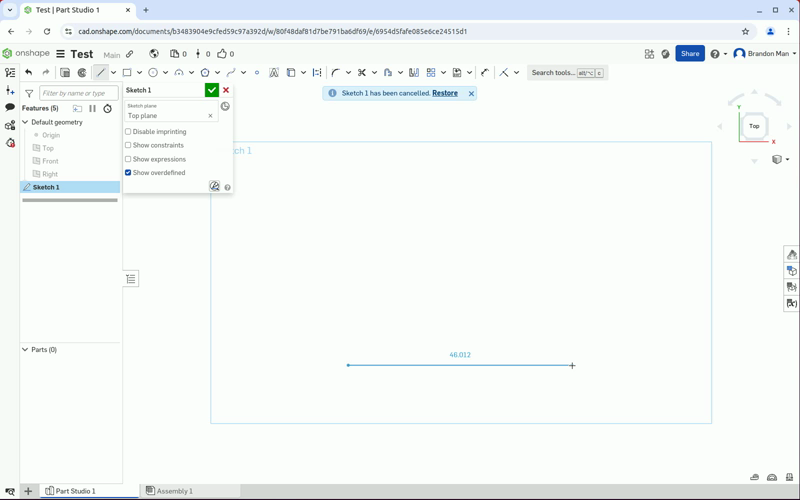
click(572, 365)
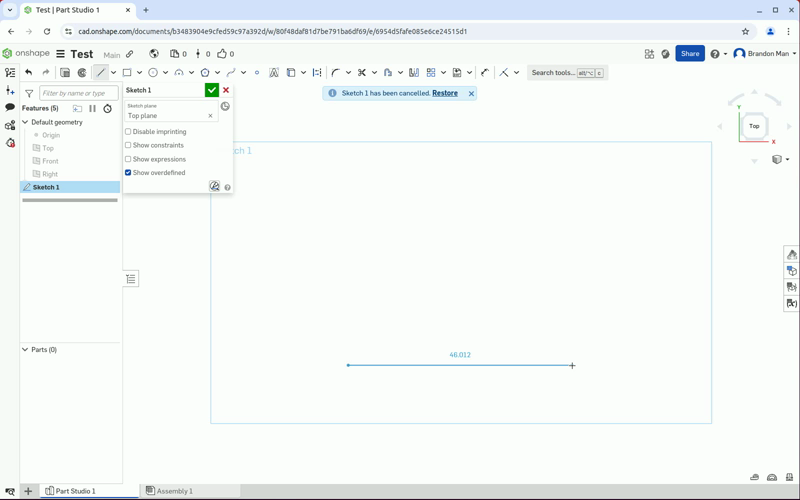
key_up(shift)
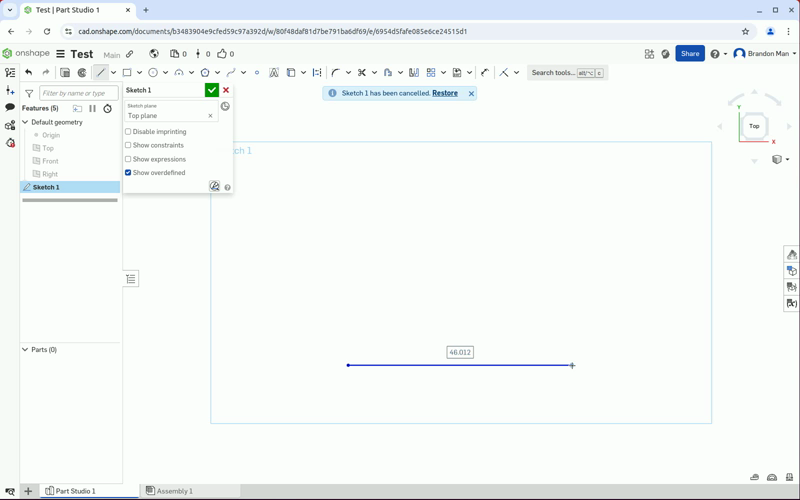
key_down(shift)
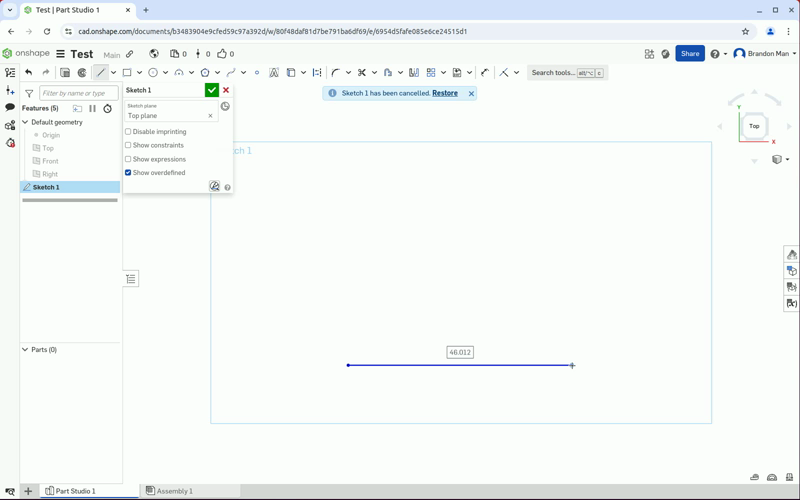
mouse_move(572, 202)
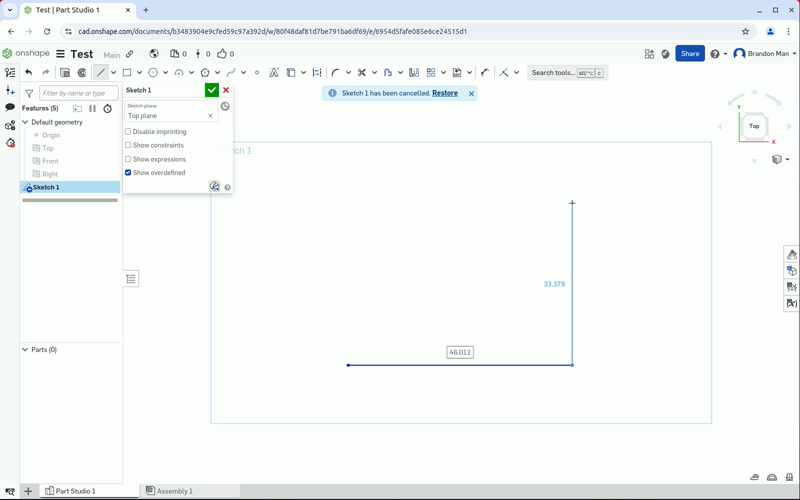
click(572, 202)
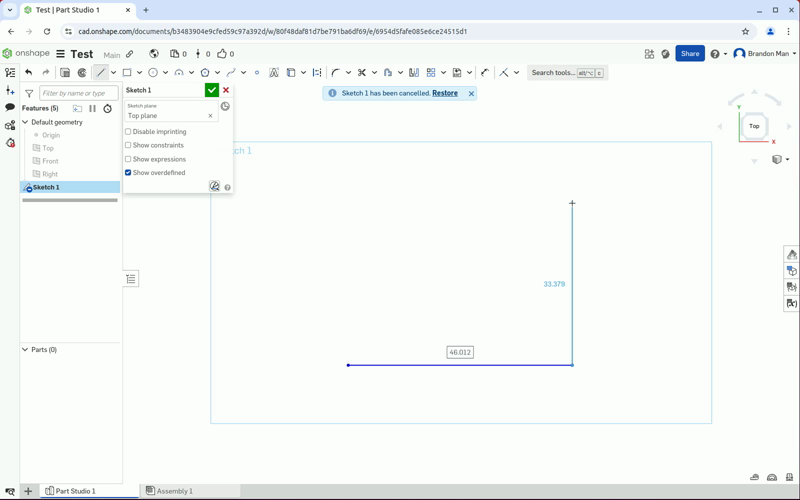
key_up(shift)
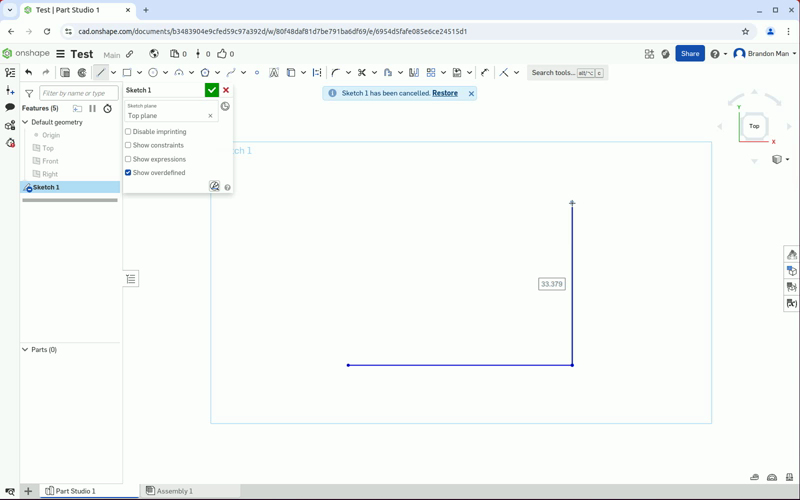
key_down(shift)
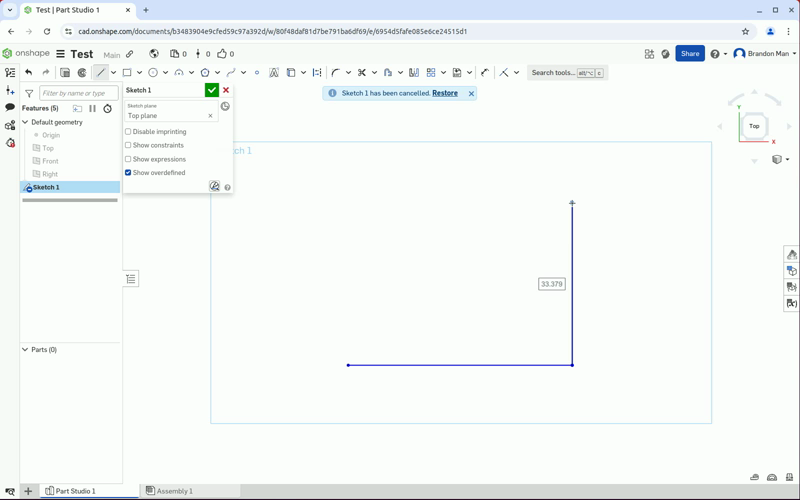
mouse_move(348, 202)
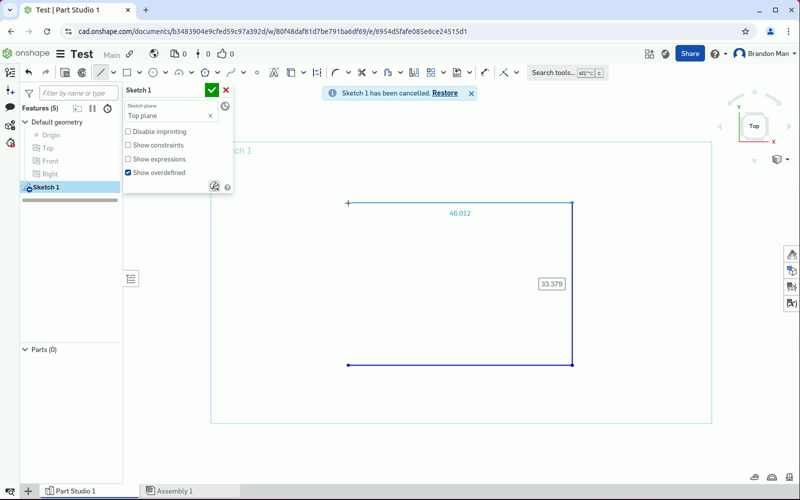
click(348, 202)
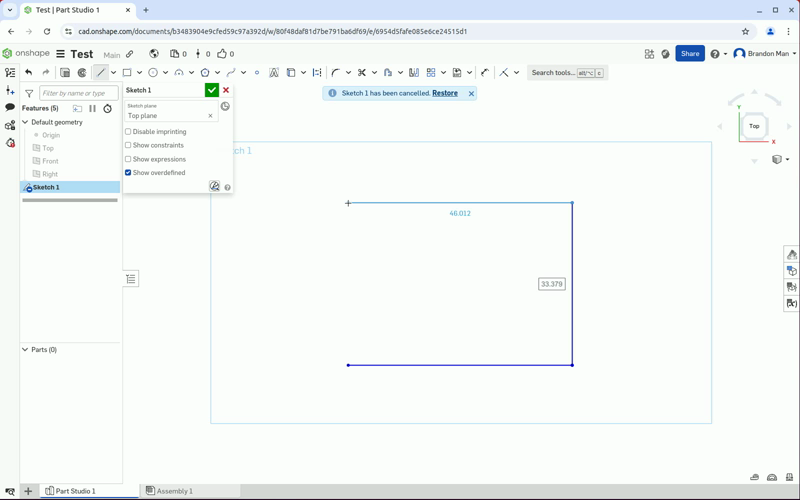
key_up(shift)
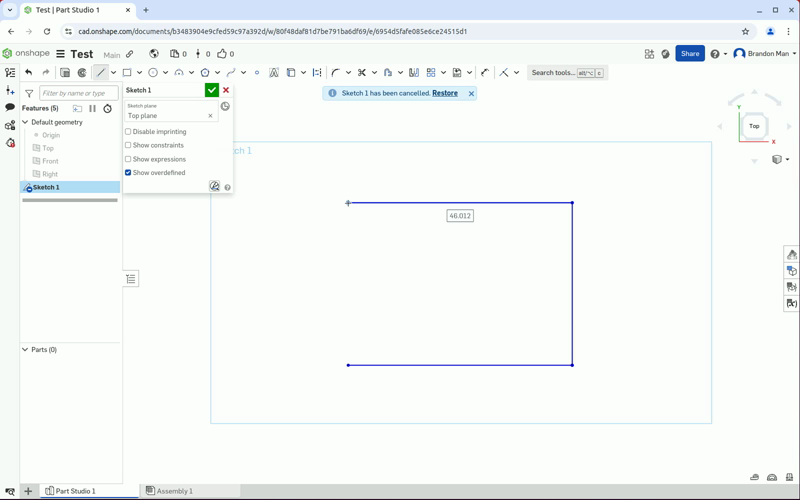
key_down(shift)
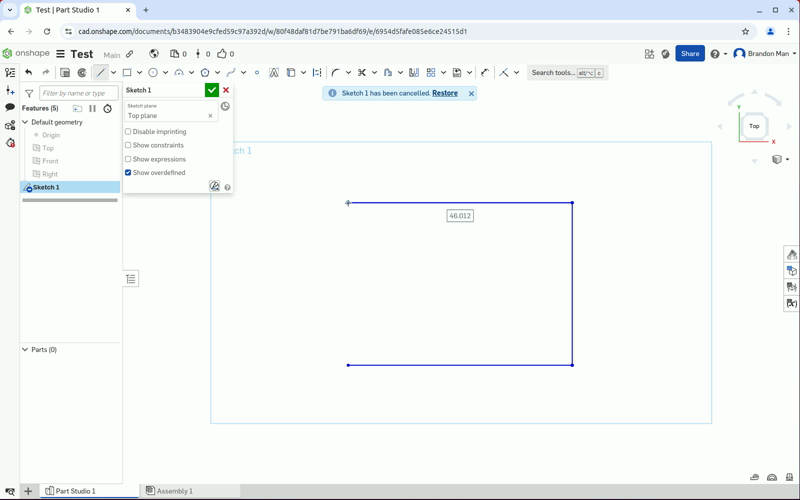
mouse_move(348, 365)
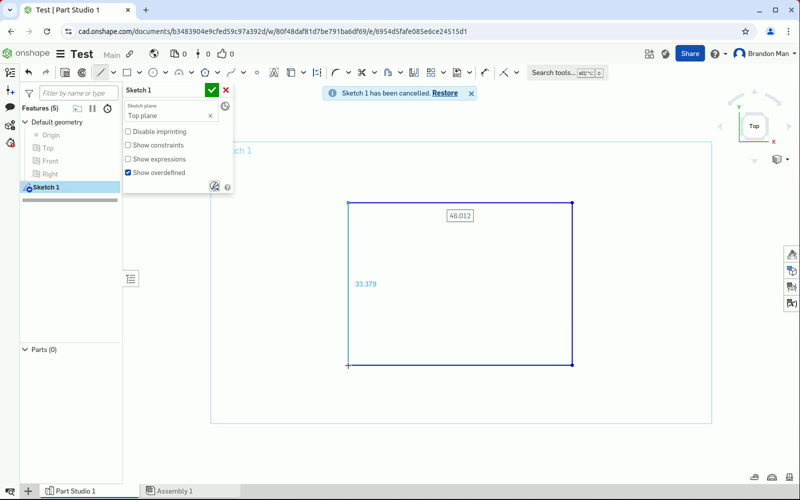
key_up(shift)
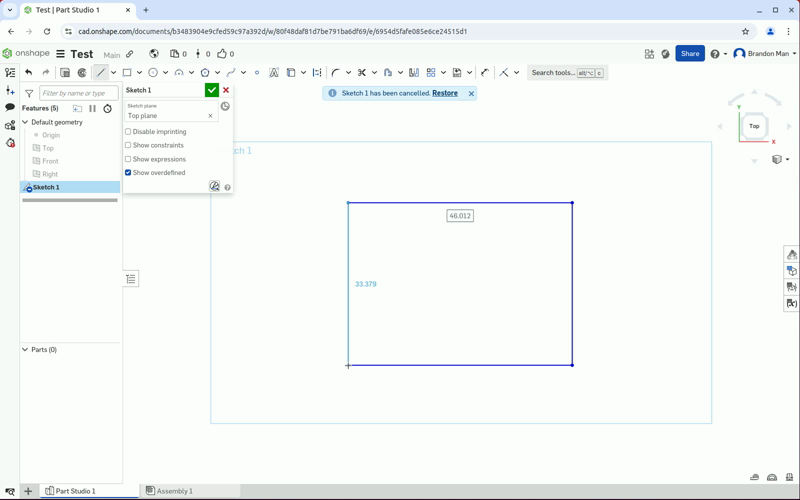
click(348, 365)
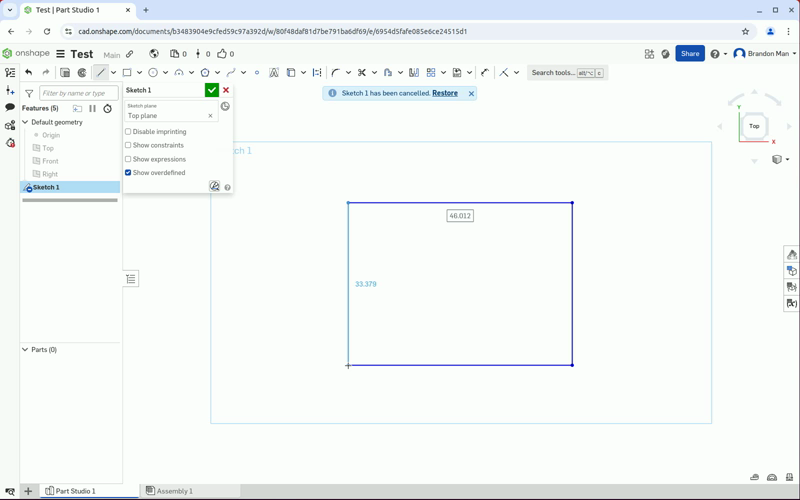
key(esc)
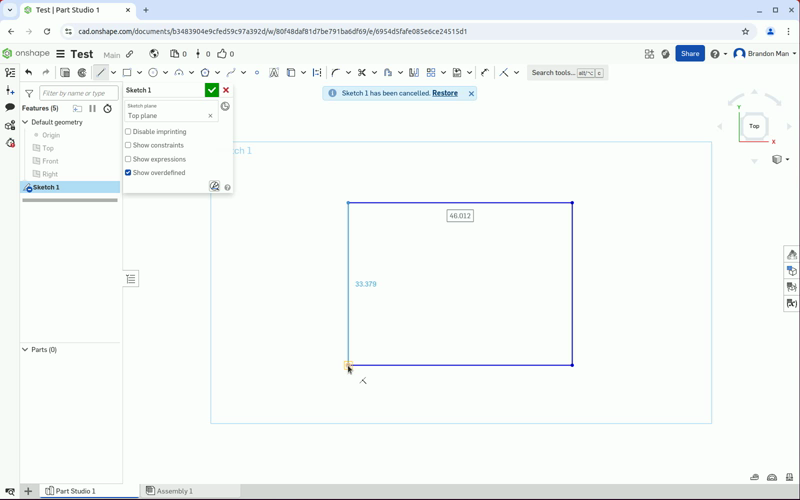
mouse_move(470, 265)
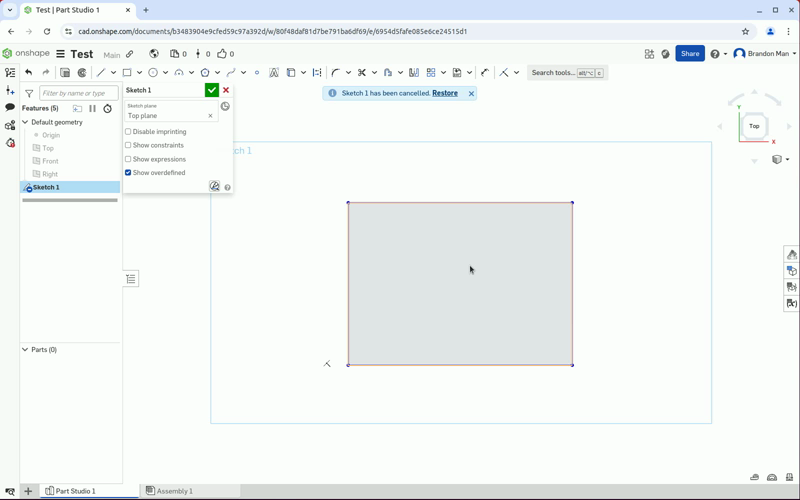
click(470, 265)
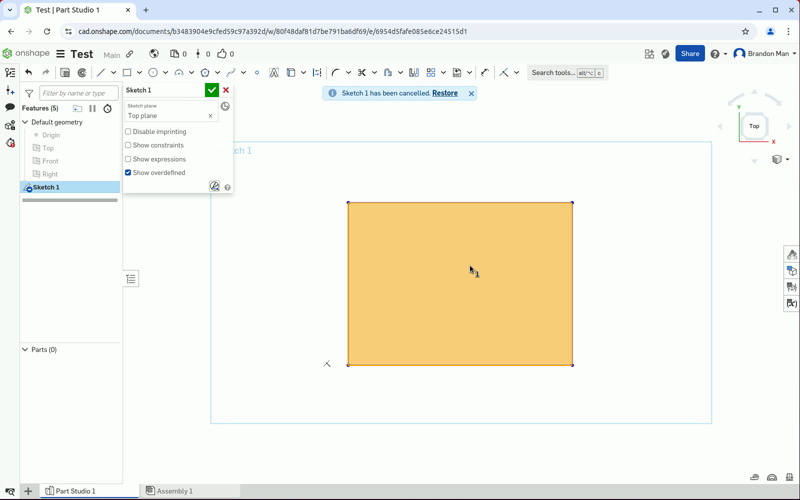
mouse_move(73, 352)
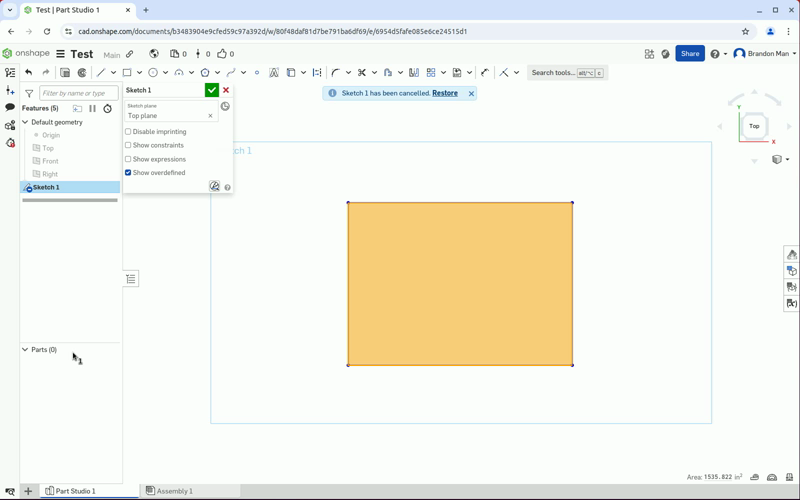
key(shift+y)
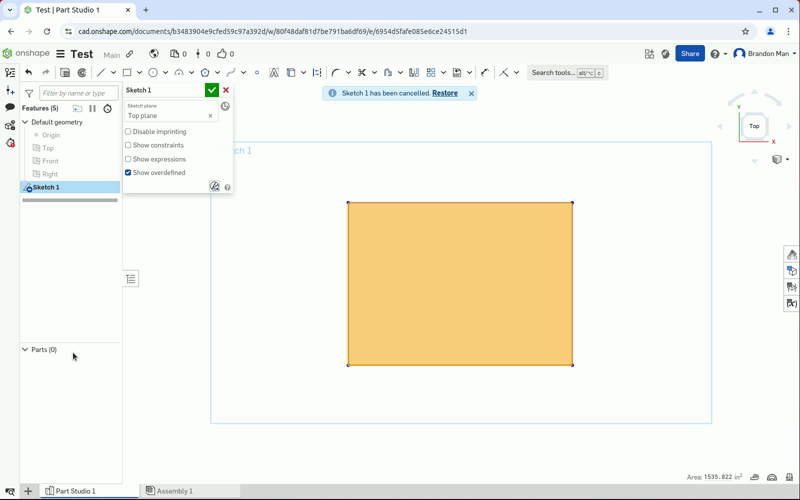
key(shift+e)
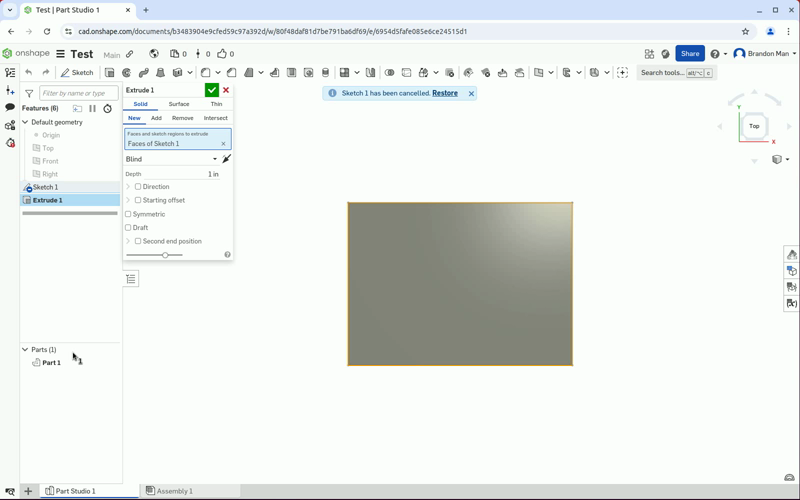
mouse_move(143, 106)
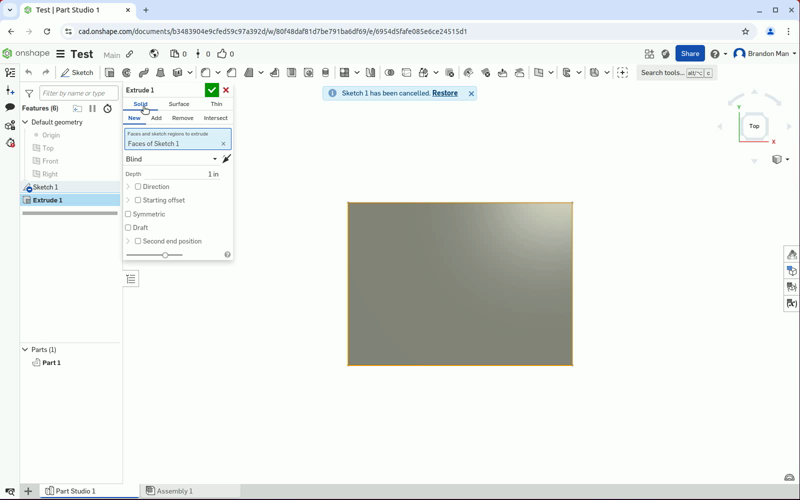
click(143, 106)
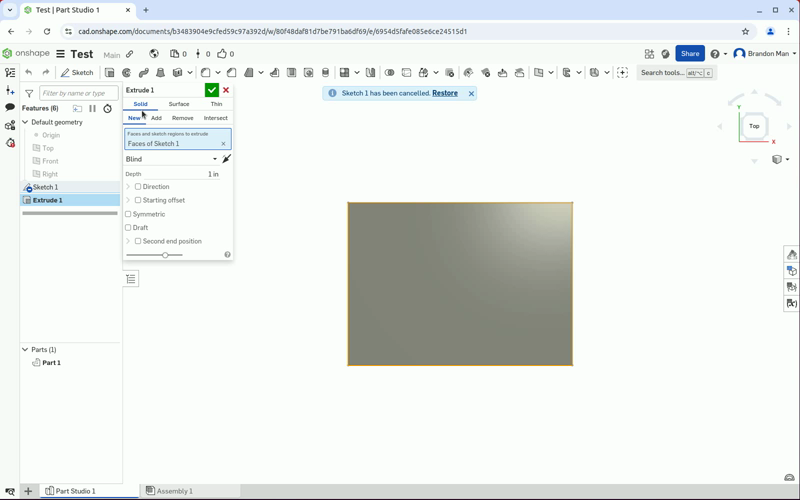
mouse_move(137, 120)
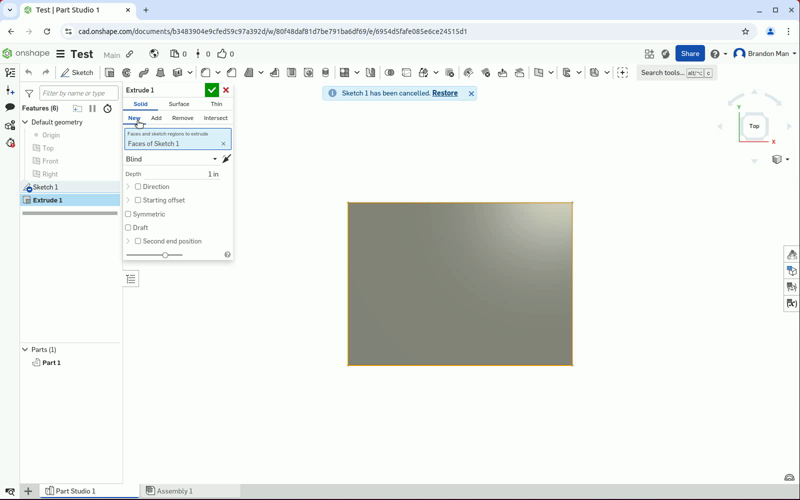
click(137, 120)
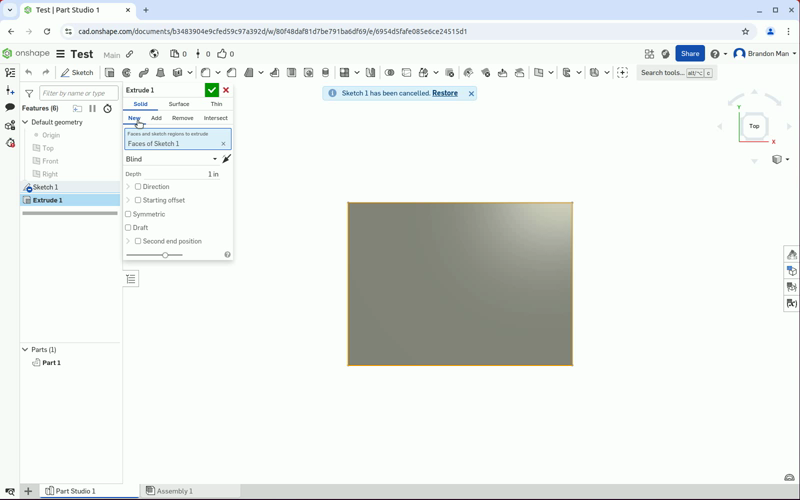
key(tab, 4)
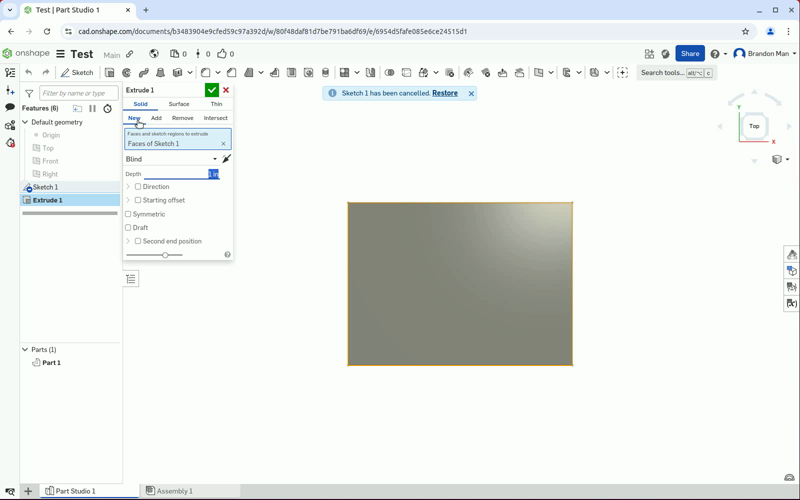
text(0.962)
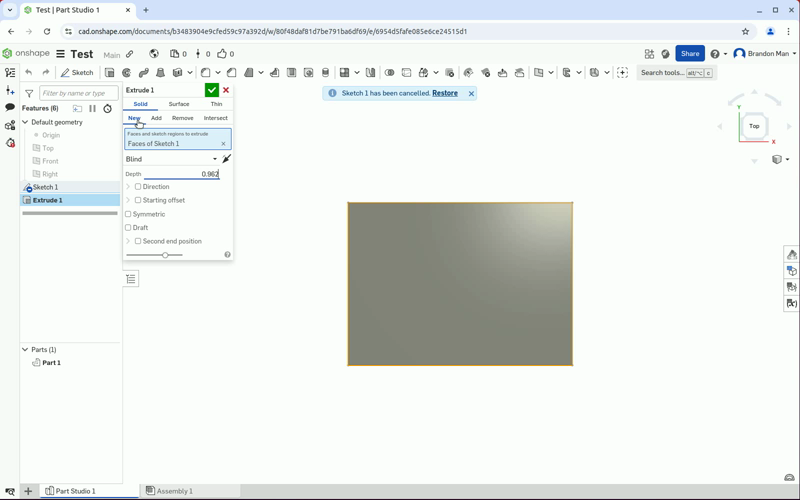
key(tab, 3)
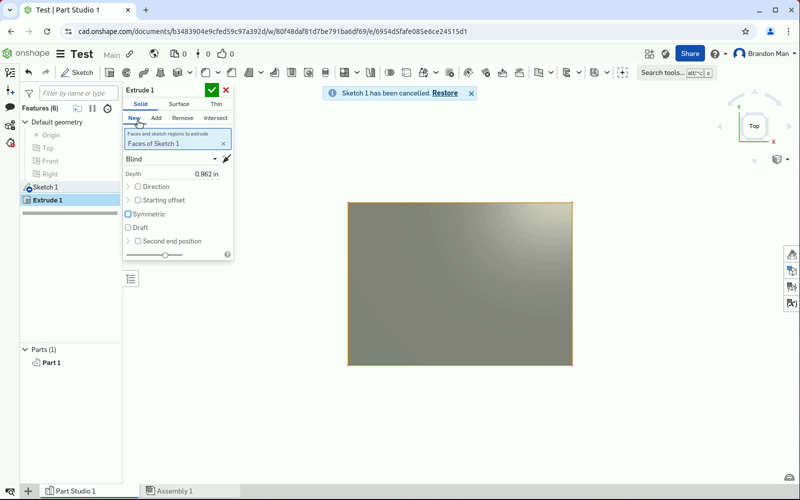
key(space)
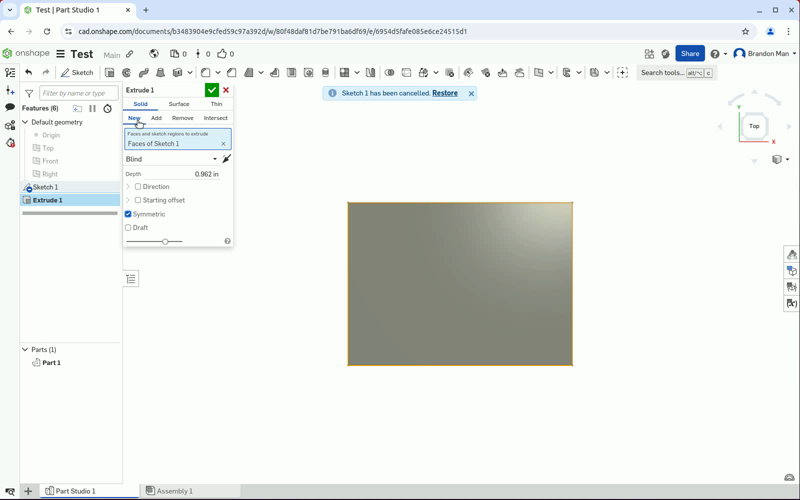
key(enter)
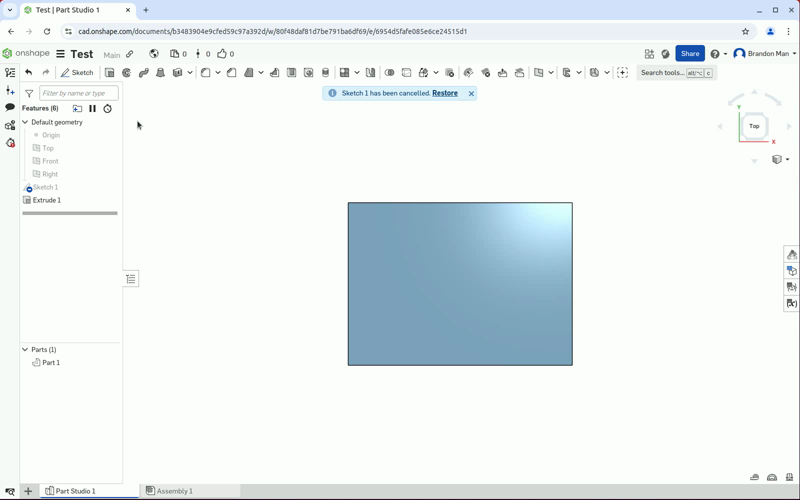
key(shift+h)
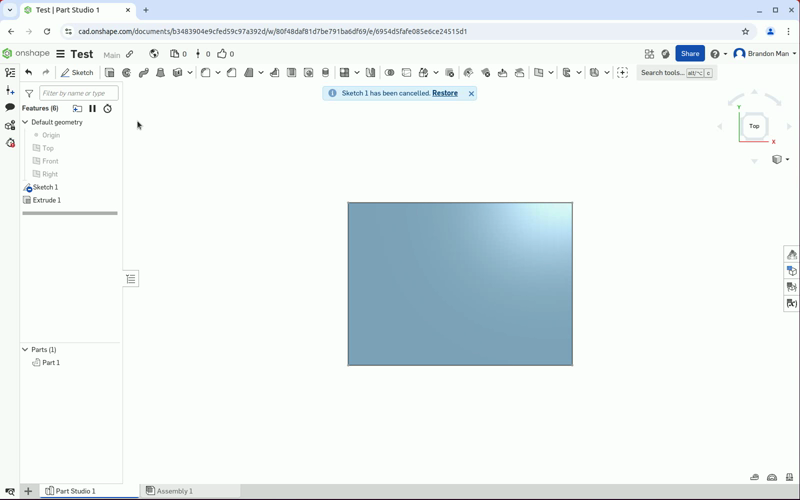
key(shift+h)
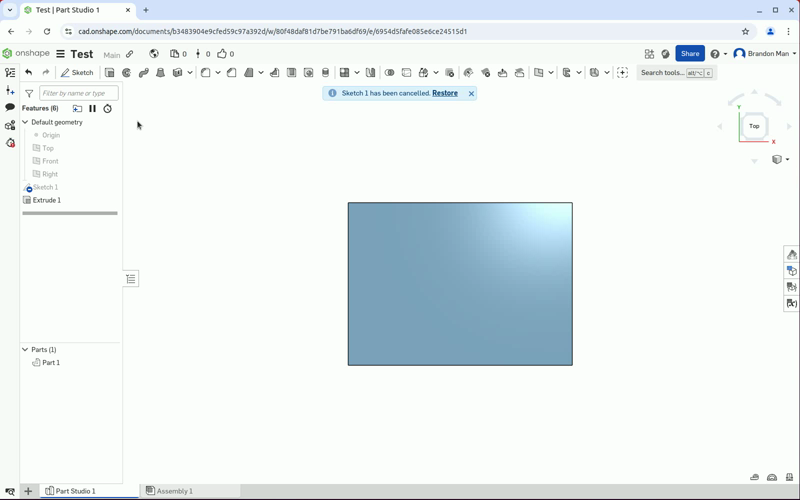
mouse_move(73, 189)
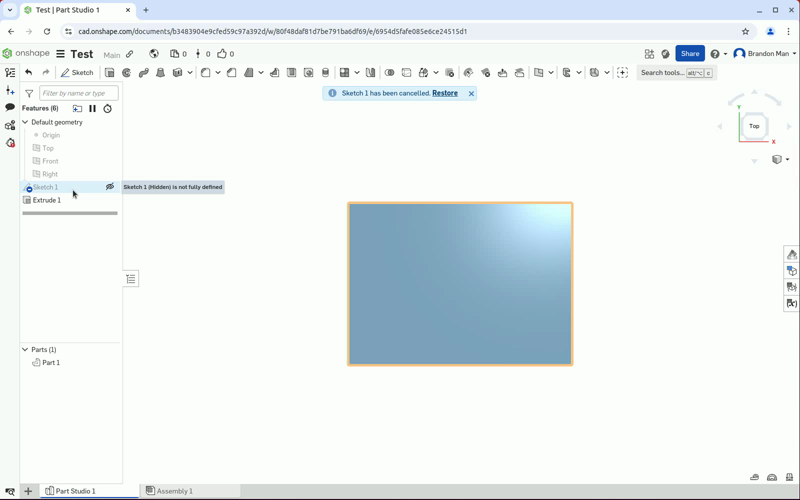
click(73, 189)
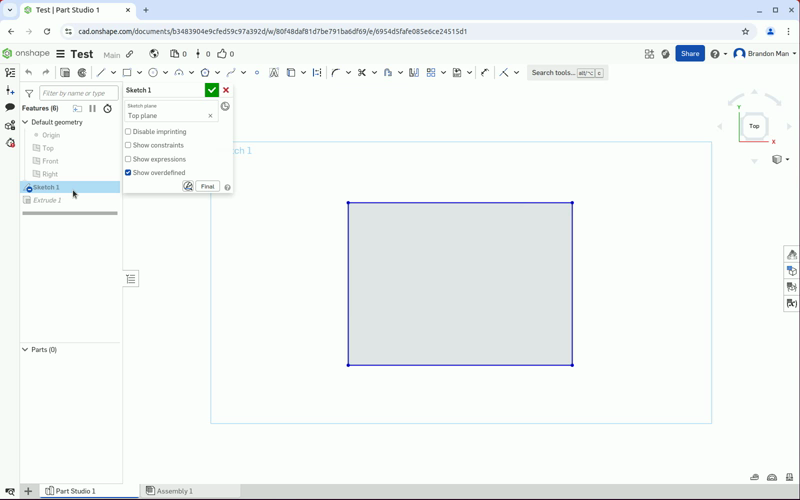
mouse_move(229, 92)
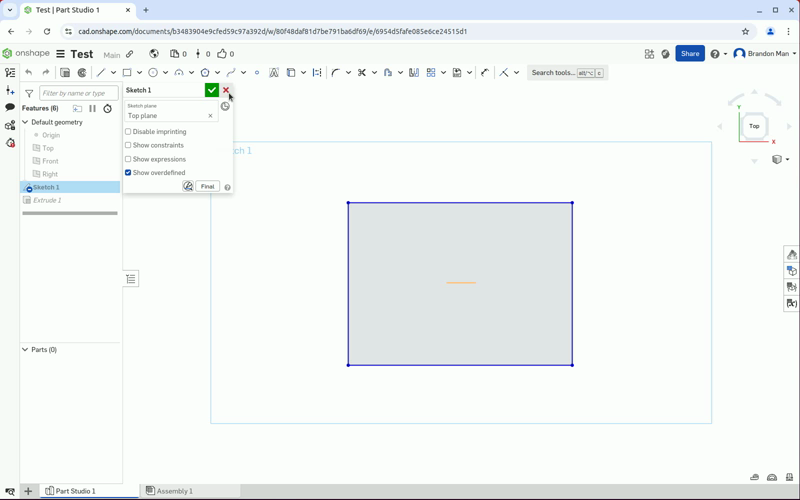
click(229, 92)
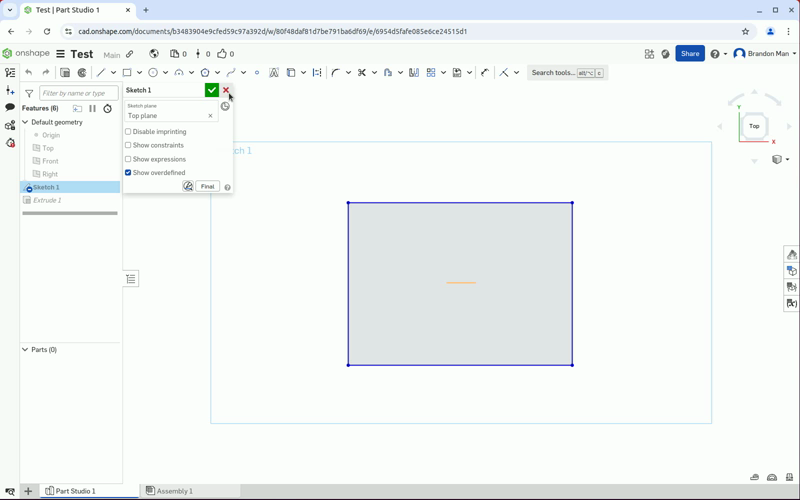
key(shift+s)
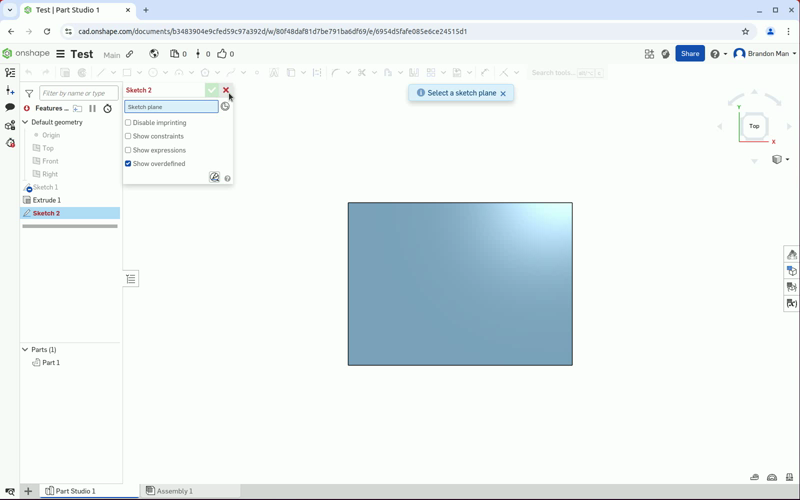
mouse_move(73, 150)
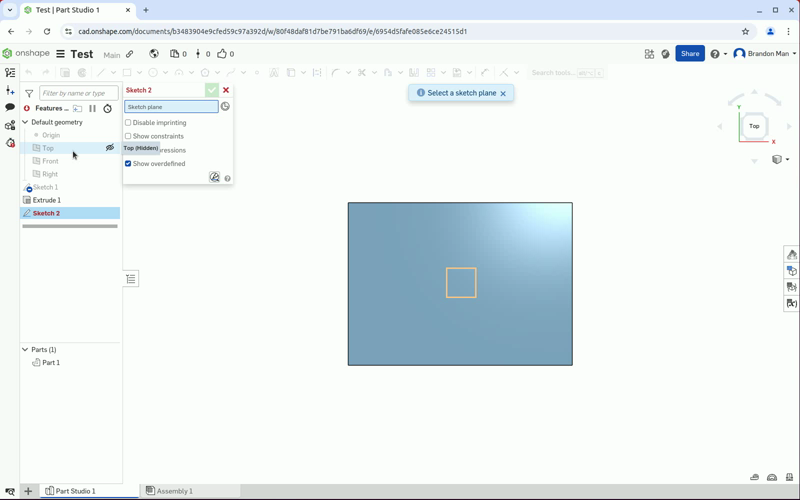
click(73, 150)
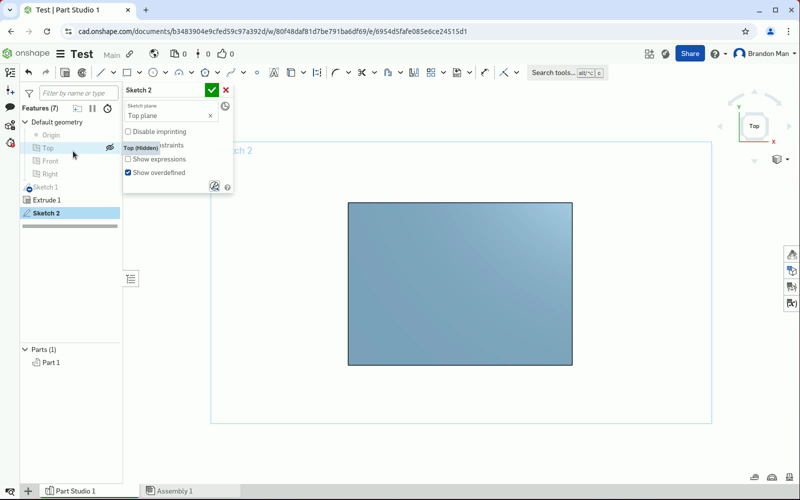
mouse_move(73, 352)
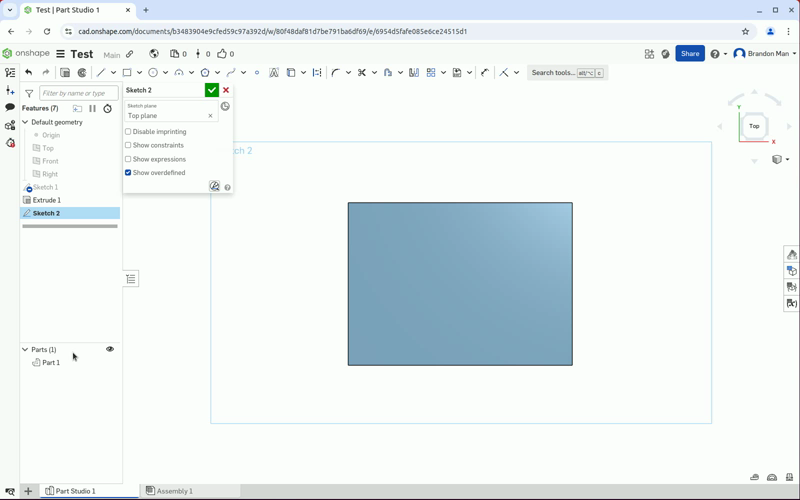
key(y)
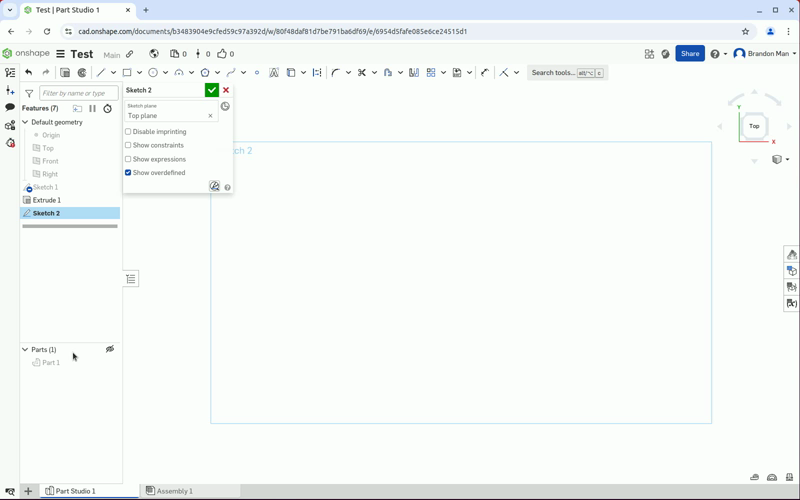
key(c)
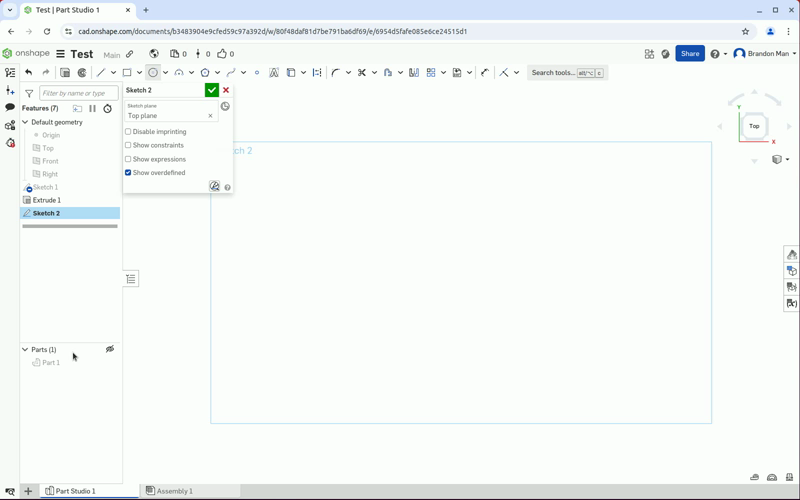
key_down(shift)
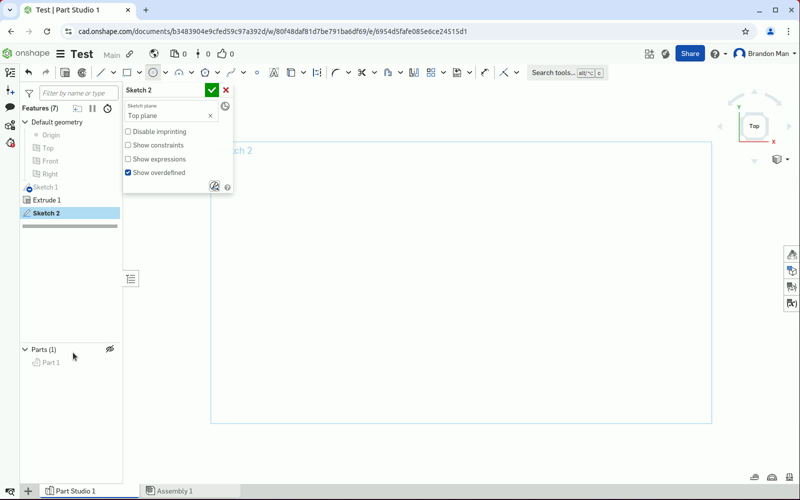
mouse_move(358, 252)
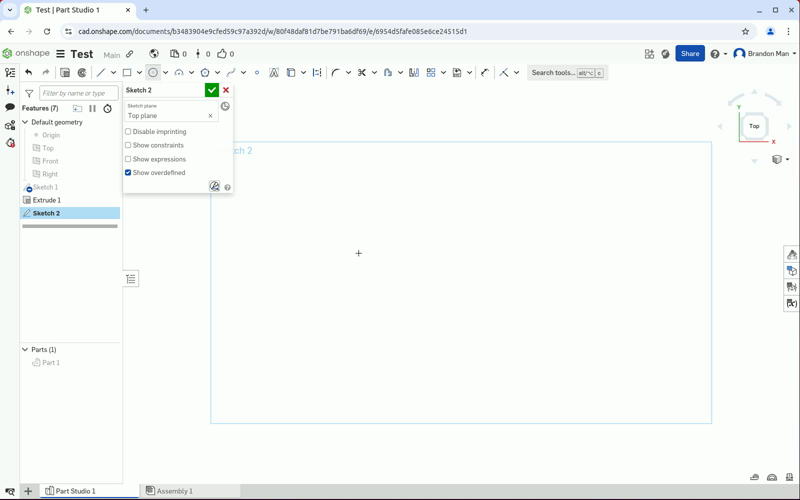
click(358, 252)
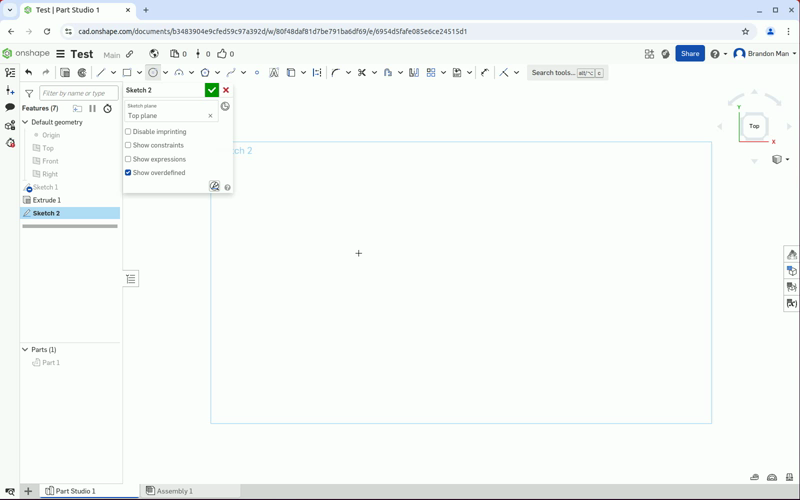
key_up(shift)
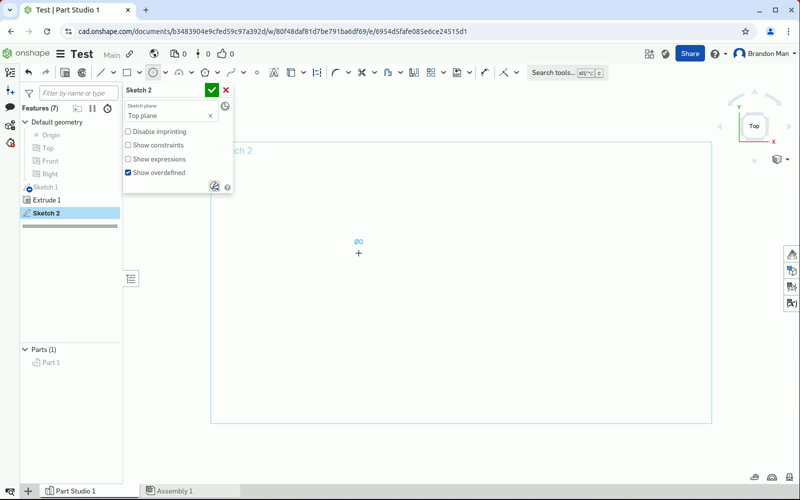
mouse_move(363, 252)
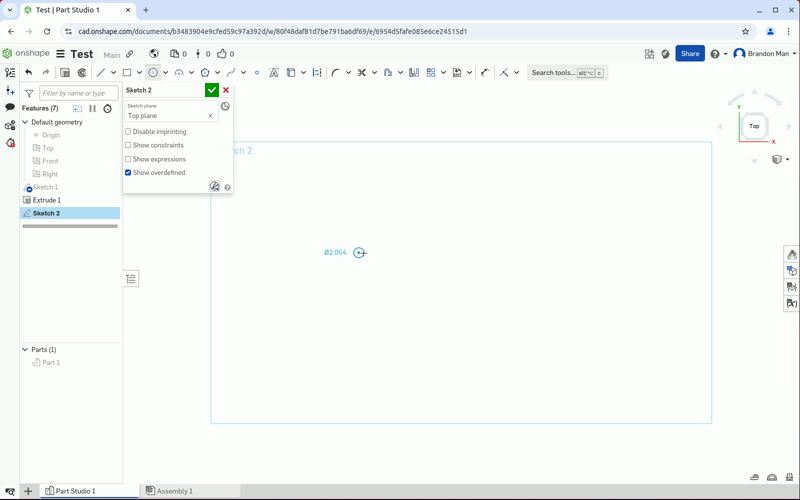
click(363, 252)
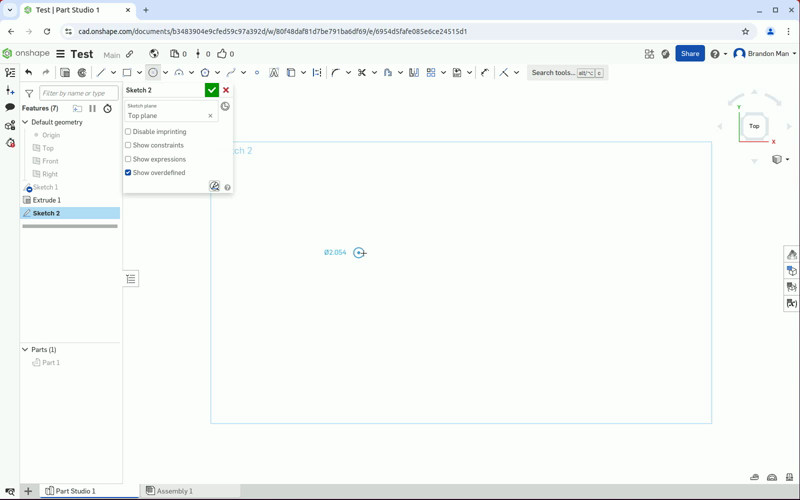
key(esc)
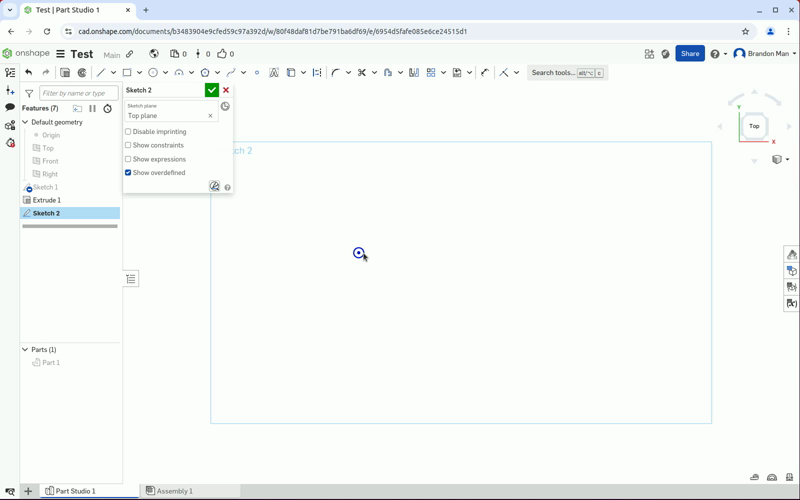
mouse_move(358, 255)
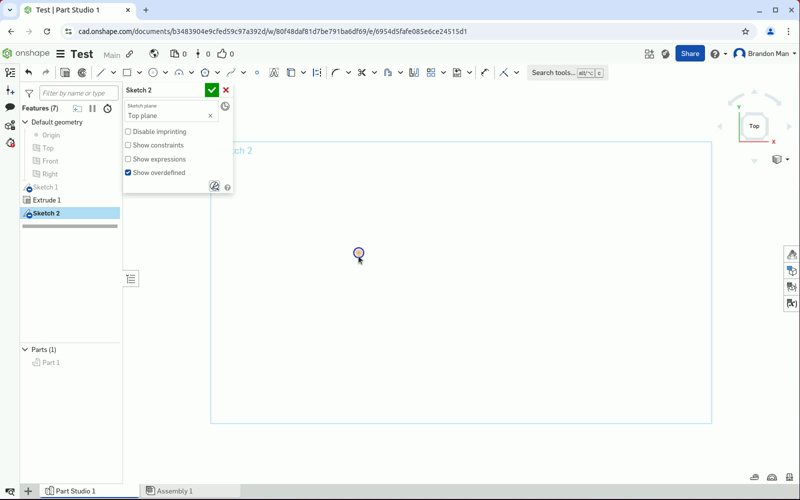
scroll(6)
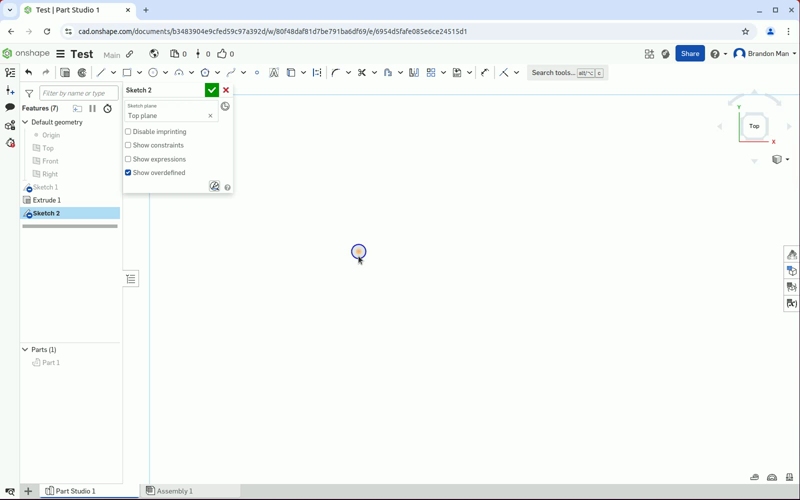
scroll(6)
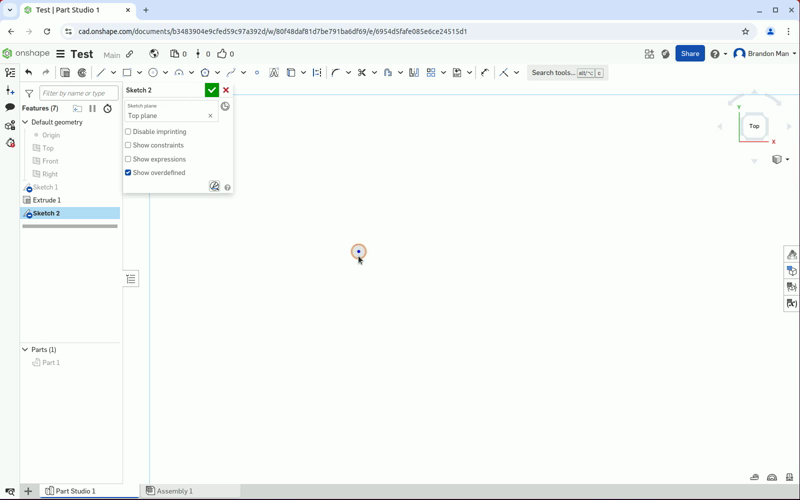
scroll(6)
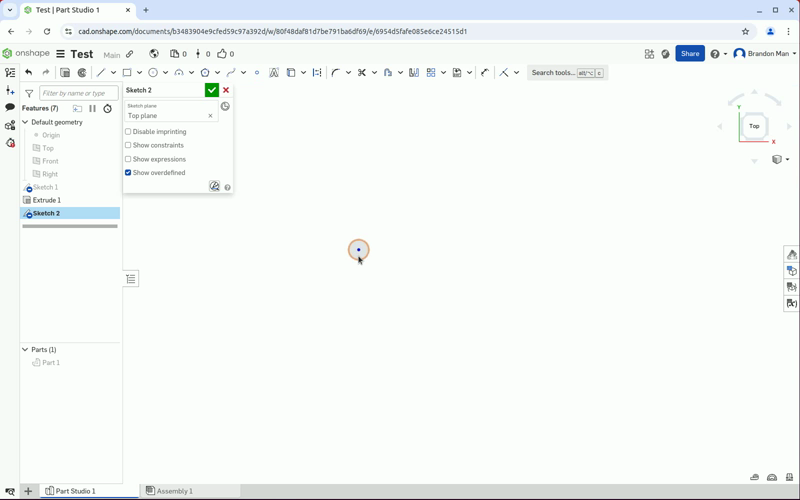
scroll(6)
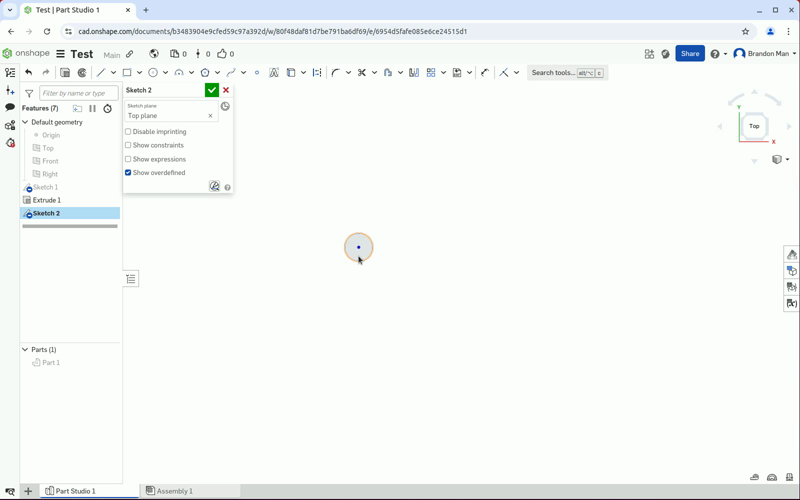
scroll(6)
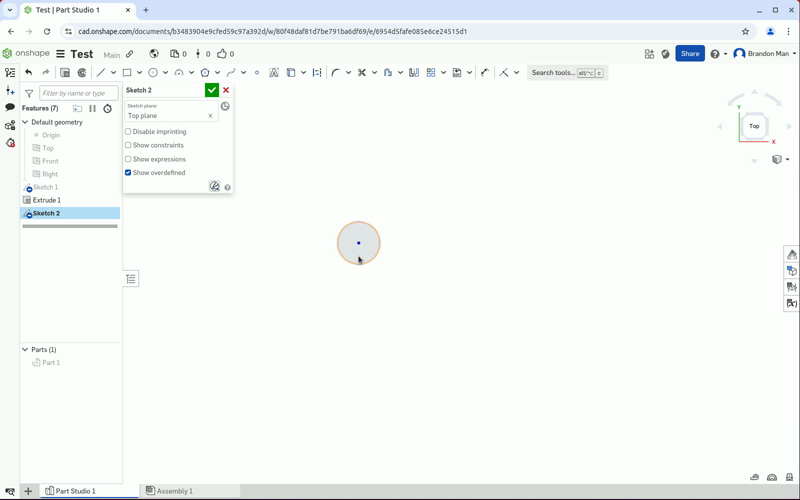
scroll(6)
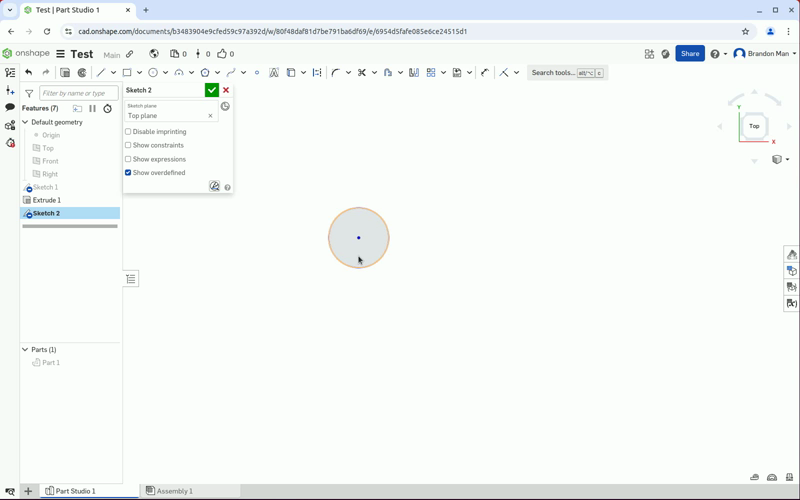
scroll(6)
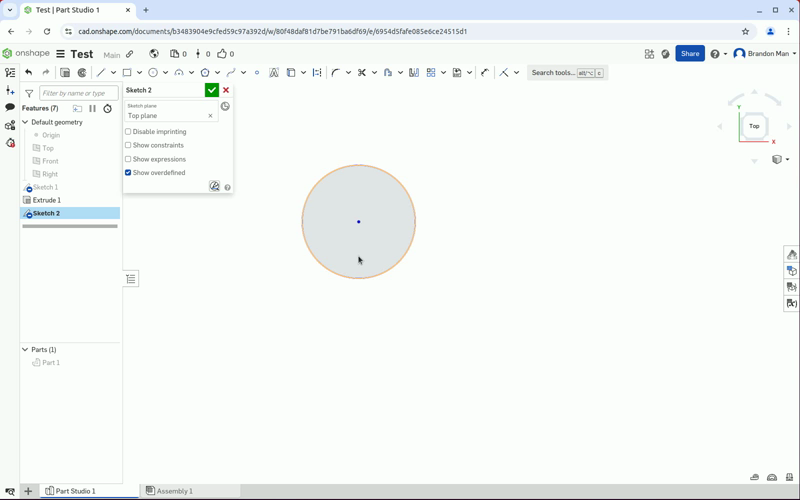
click(358, 255)
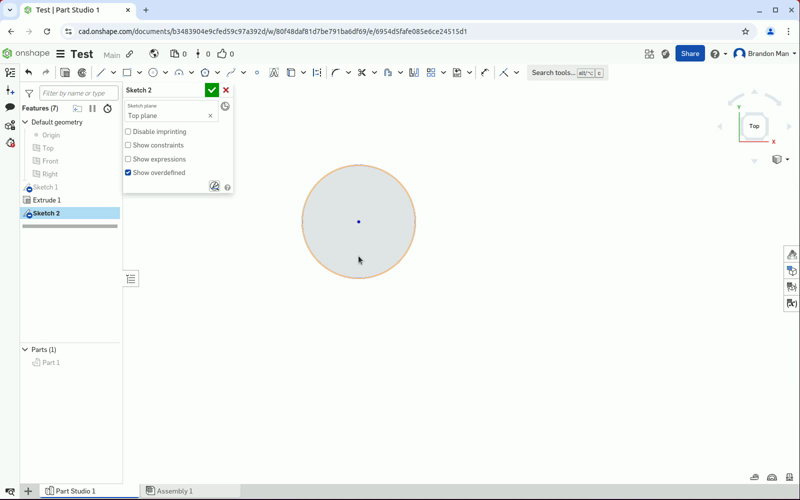
scroll(-6)
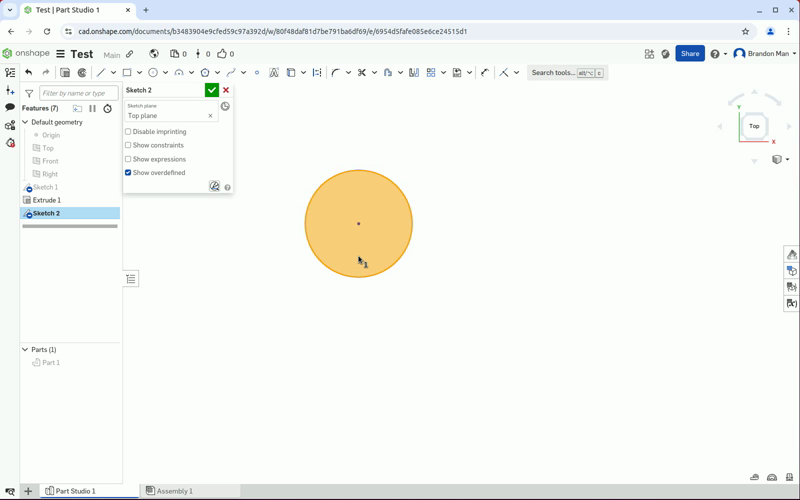
scroll(-6)
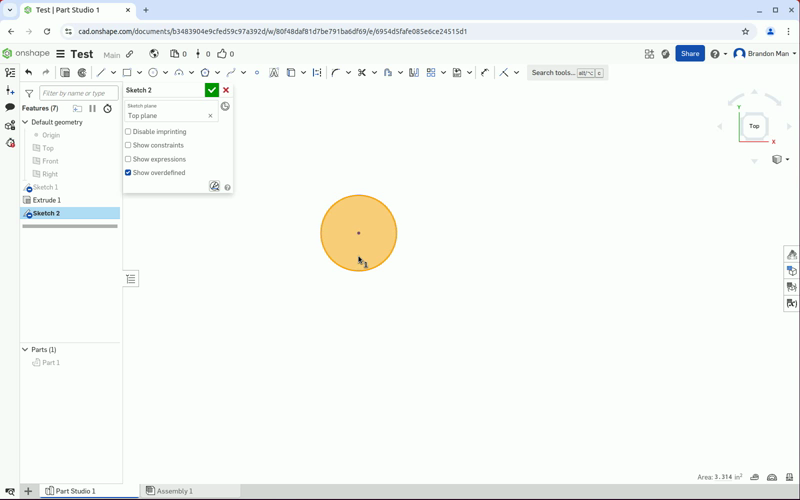
scroll(-6)
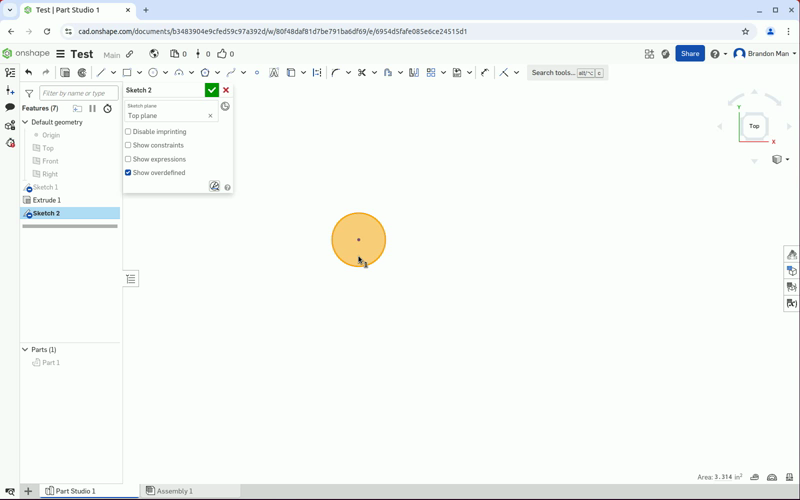
scroll(-6)
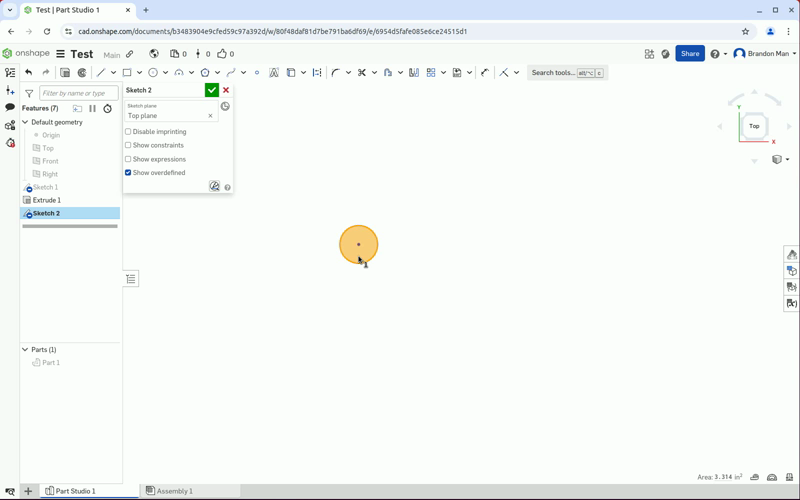
scroll(-6)
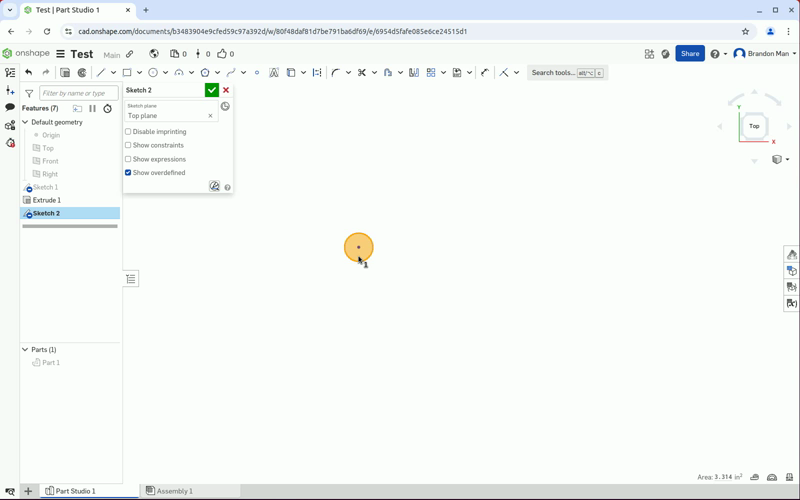
scroll(-6)
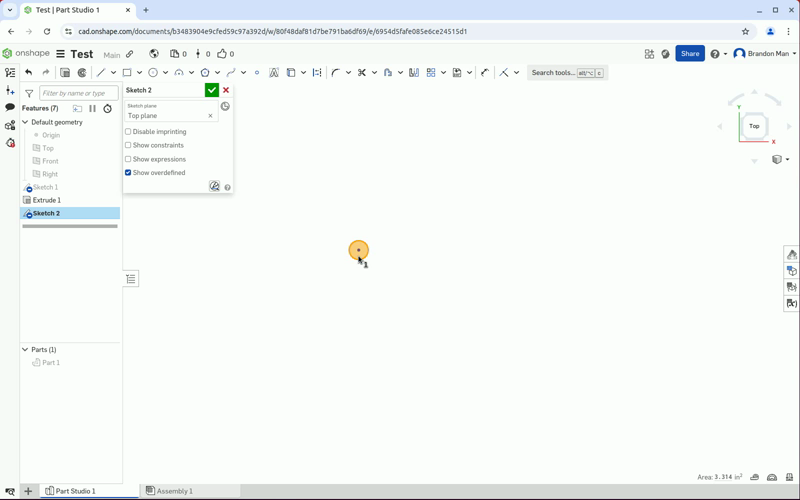
scroll(-6)
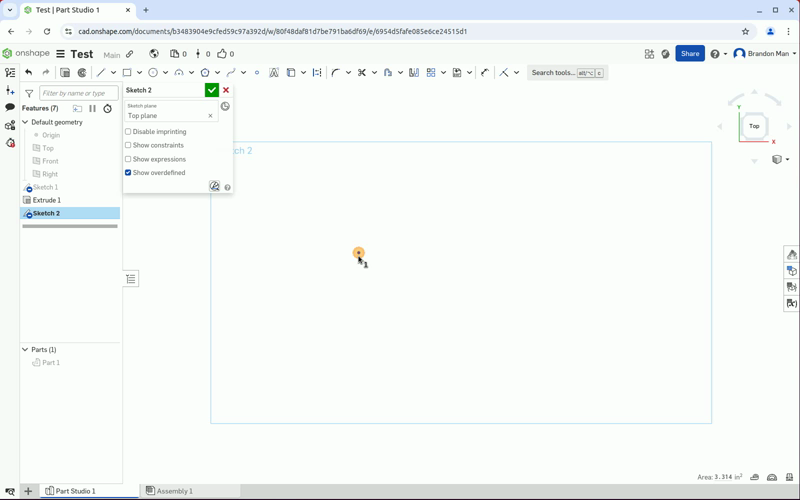
mouse_move(73, 352)
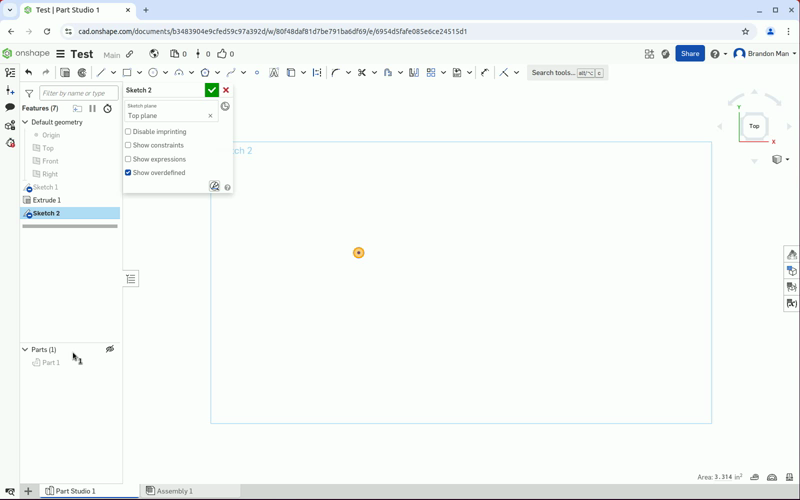
key(shift+y)
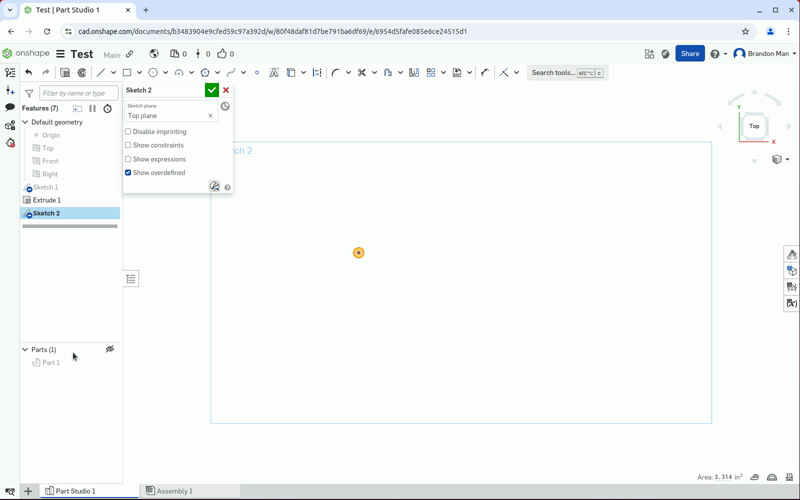
key(shift+e)
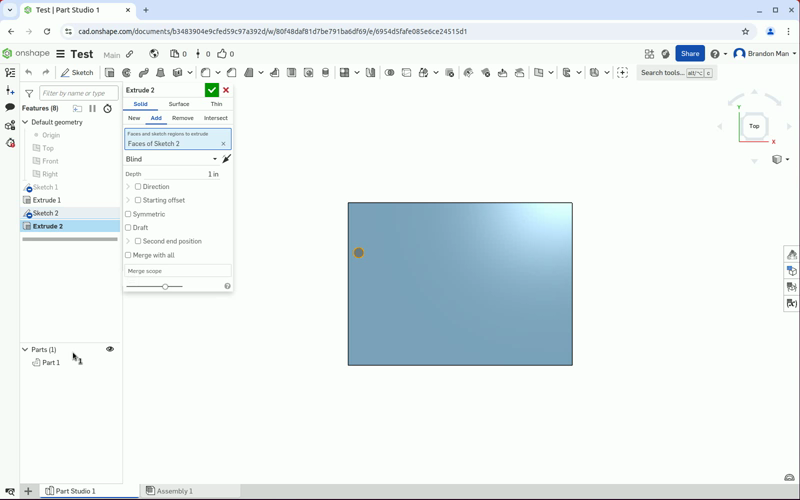
mouse_move(143, 106)
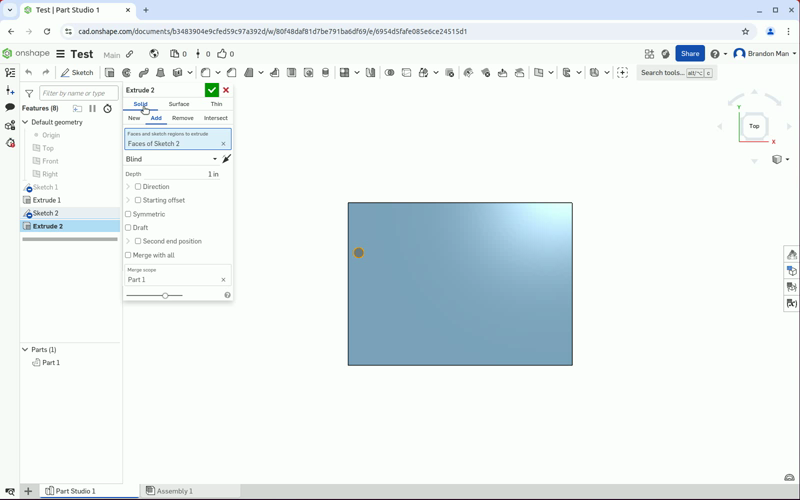
click(143, 106)
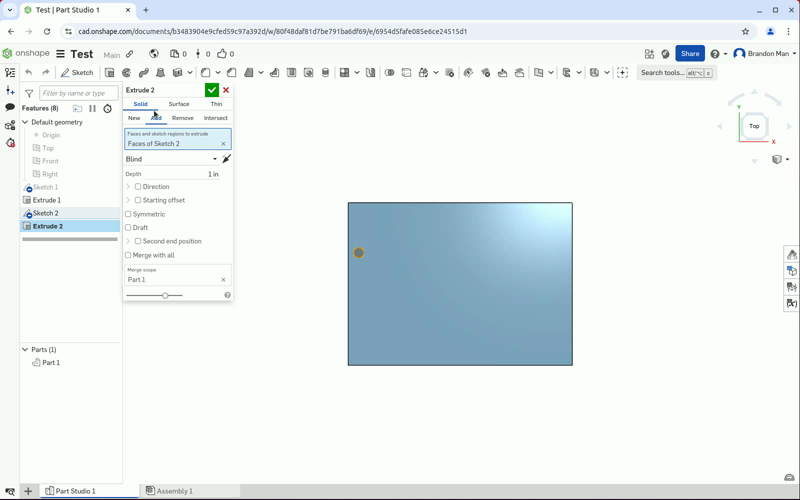
mouse_move(186, 120)
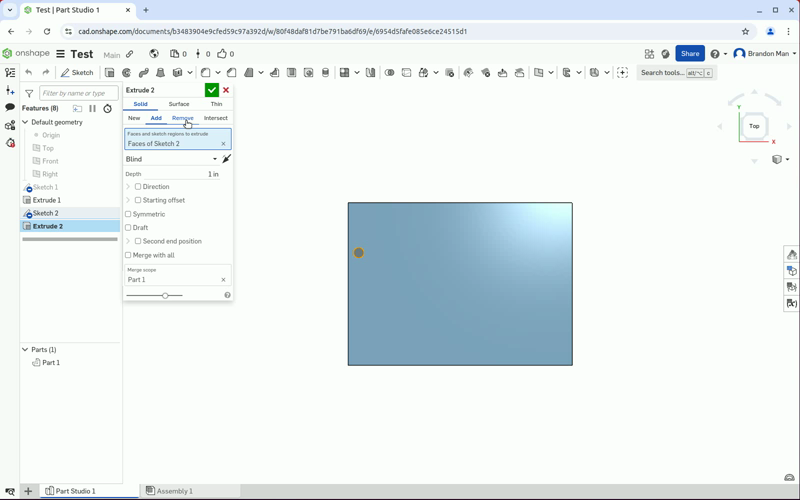
click(186, 120)
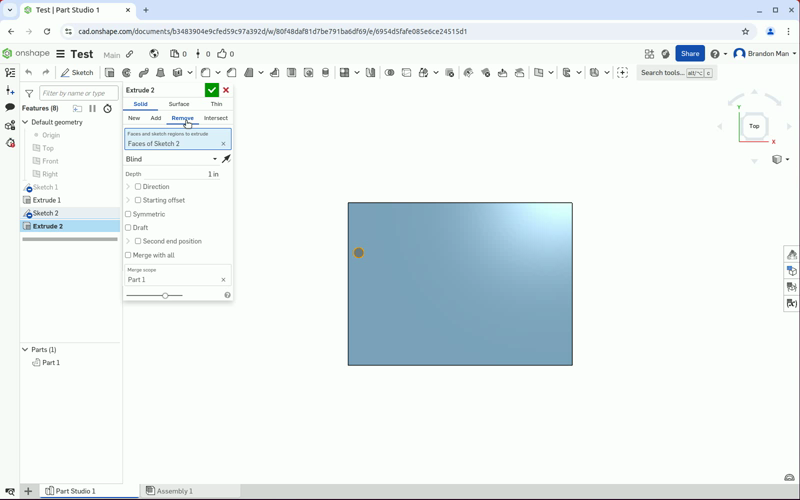
key(tab, 4)
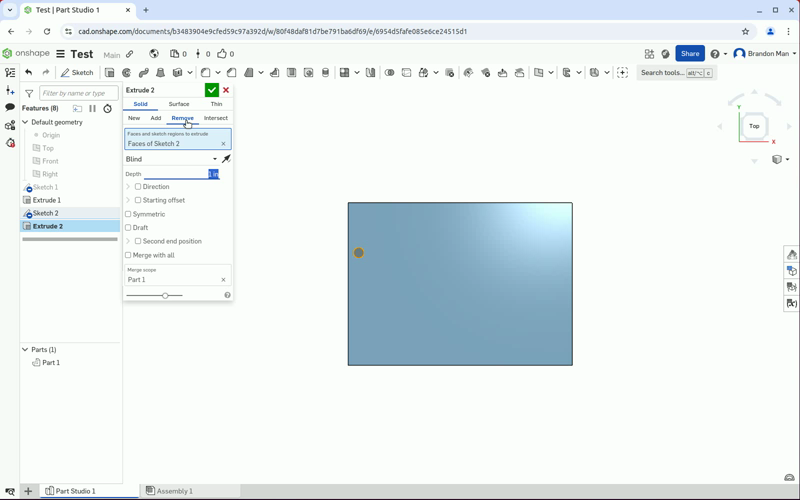
text(0.962)
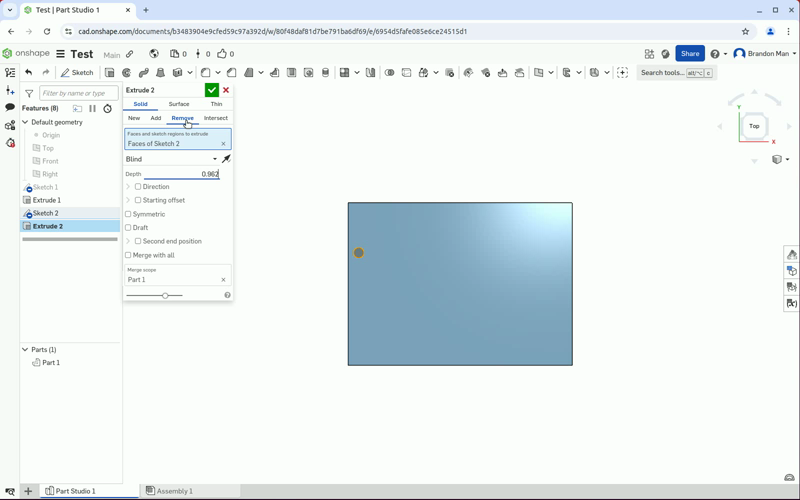
key(tab, 3)
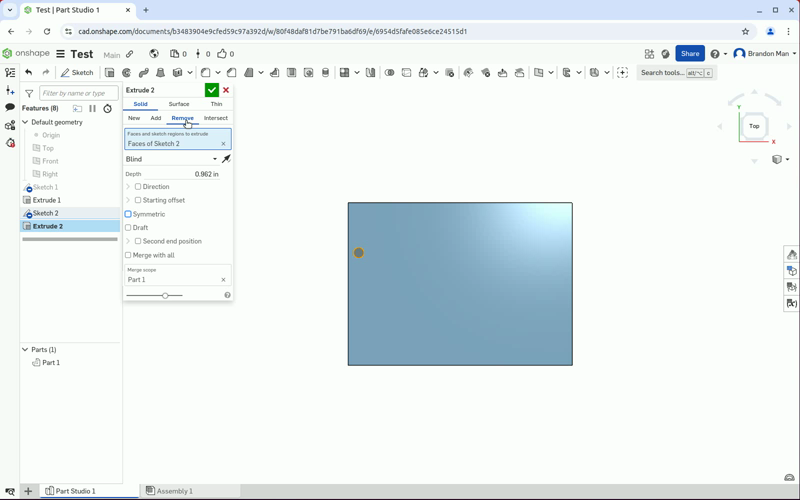
key(space)
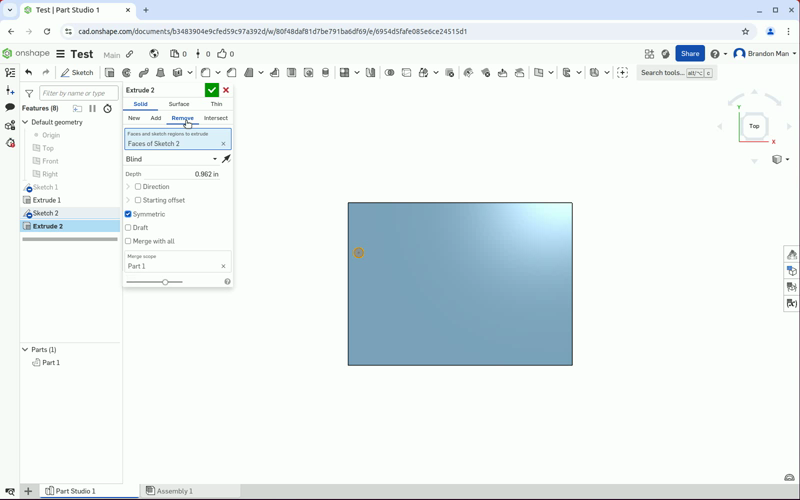
key(tab, 2)
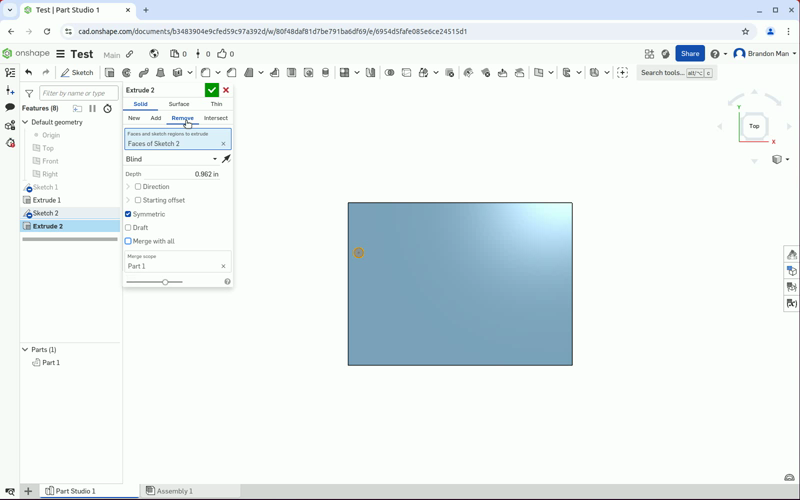
key(space)
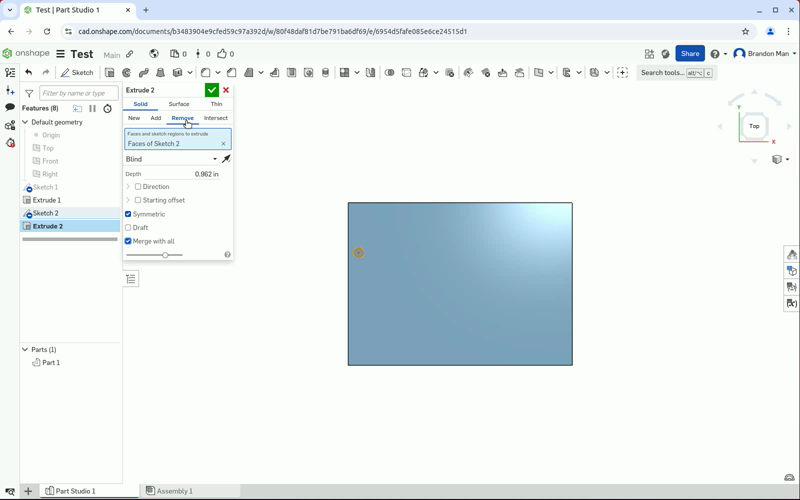
key(enter)
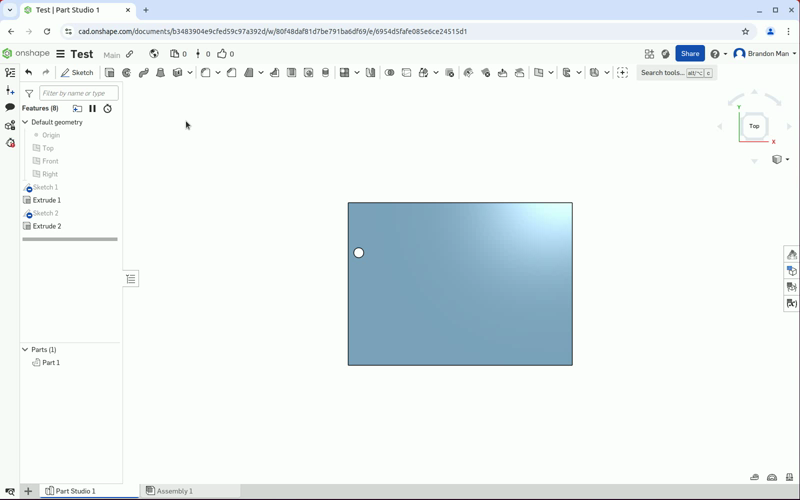
key(shift+h)
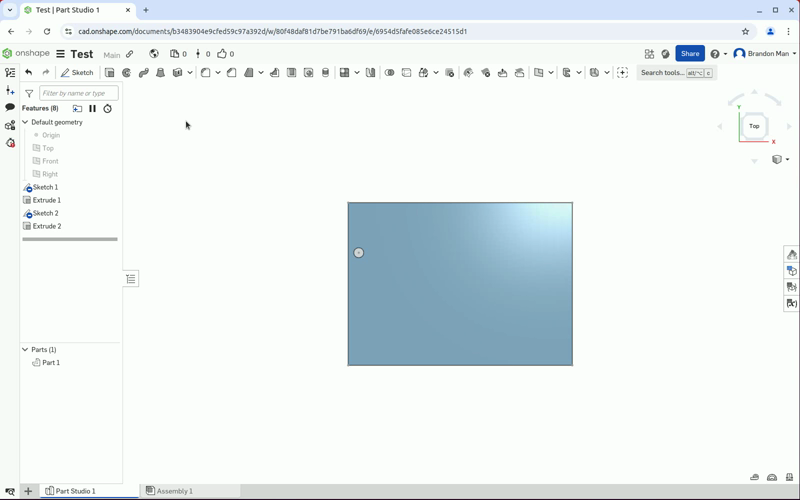
key(shift+h)
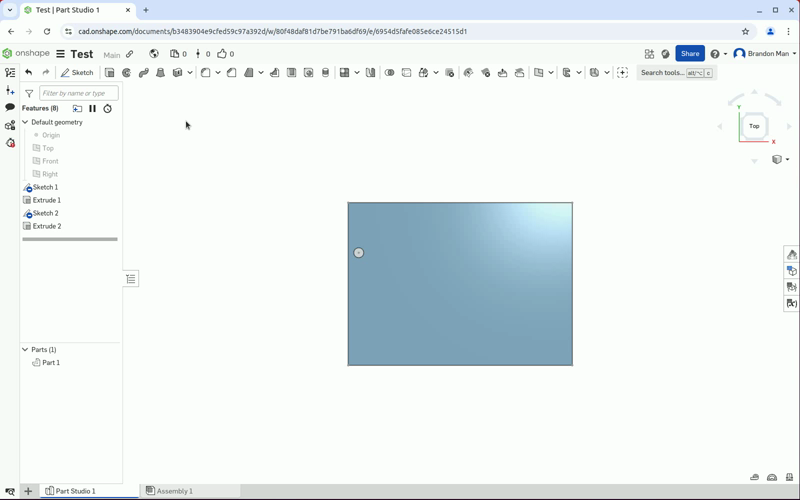
key(shift+7)
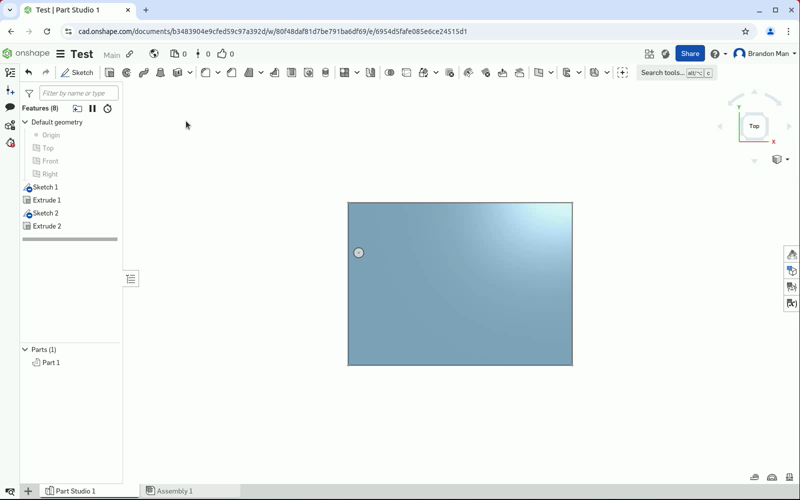
key(up, 3)
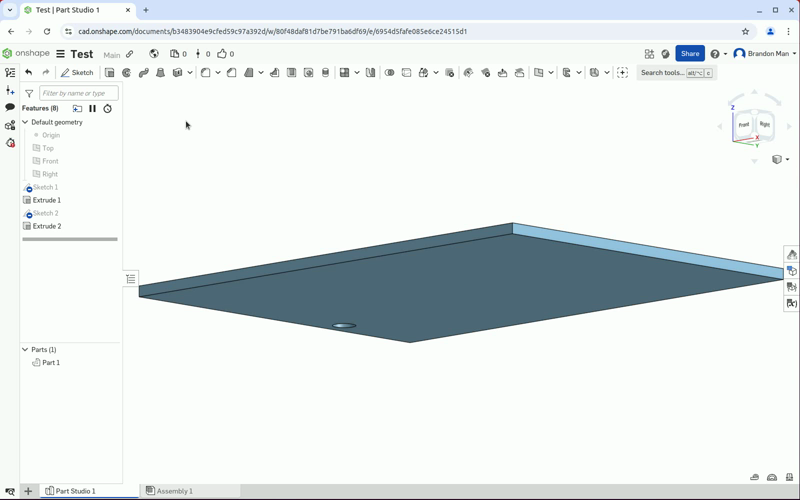
key(left, 3)
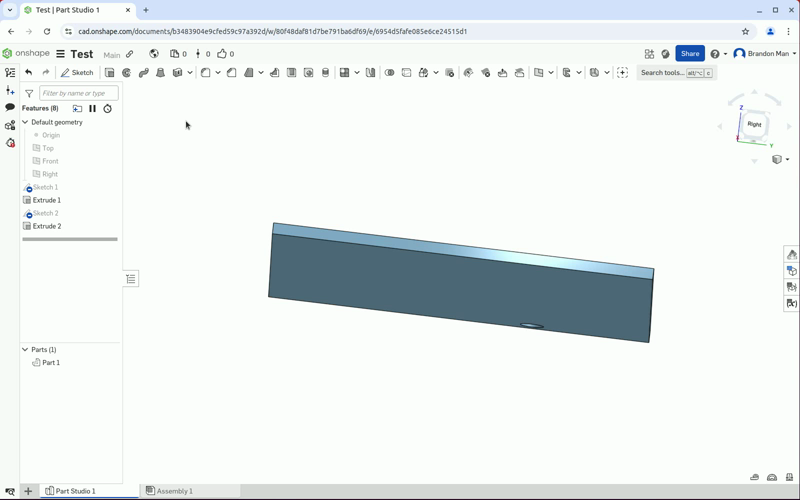
key(right, 3)
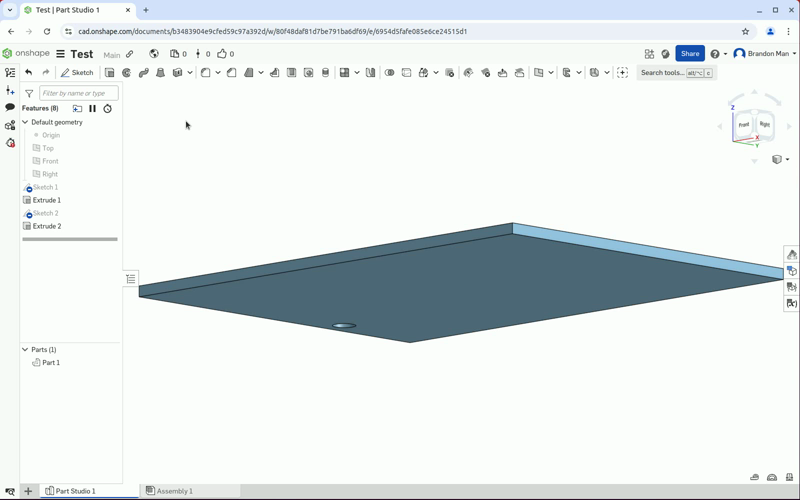
key(down, 3)
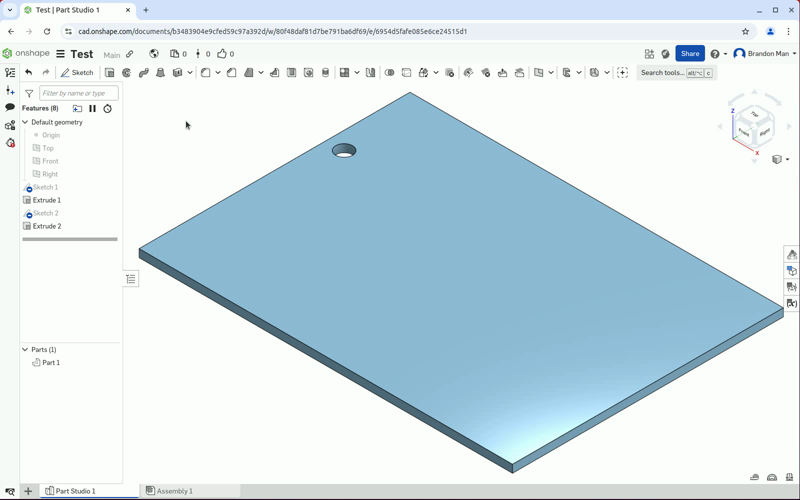
mouse_move(73, 189)
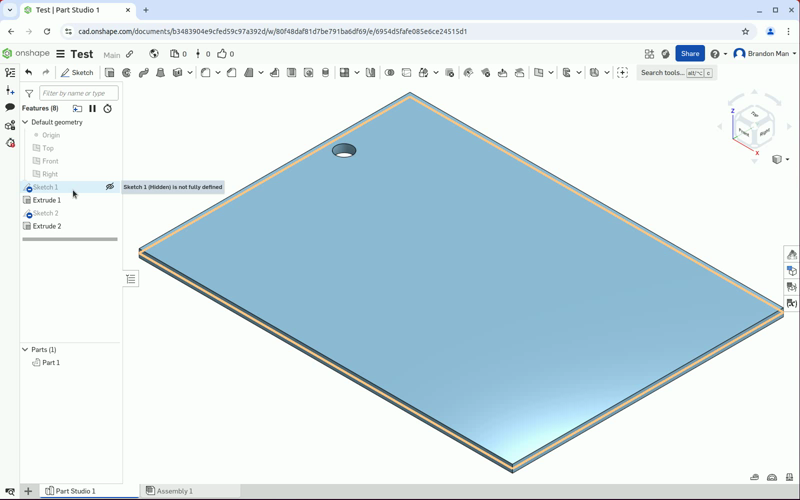
click(73, 189)